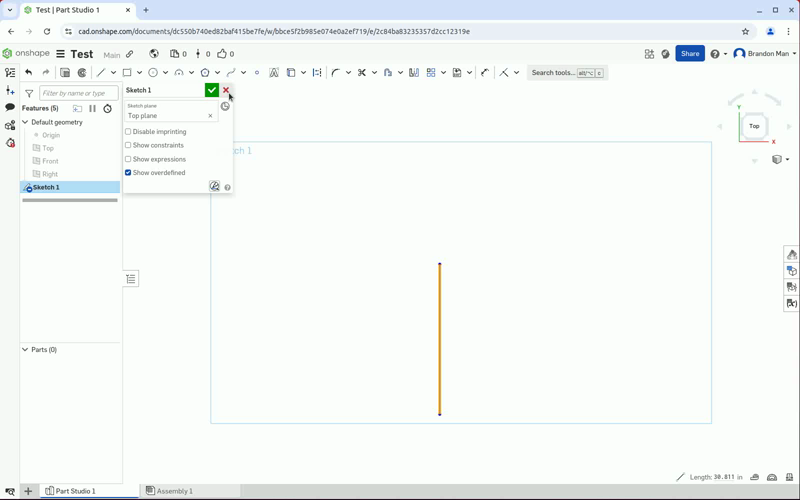
key(shift+h)
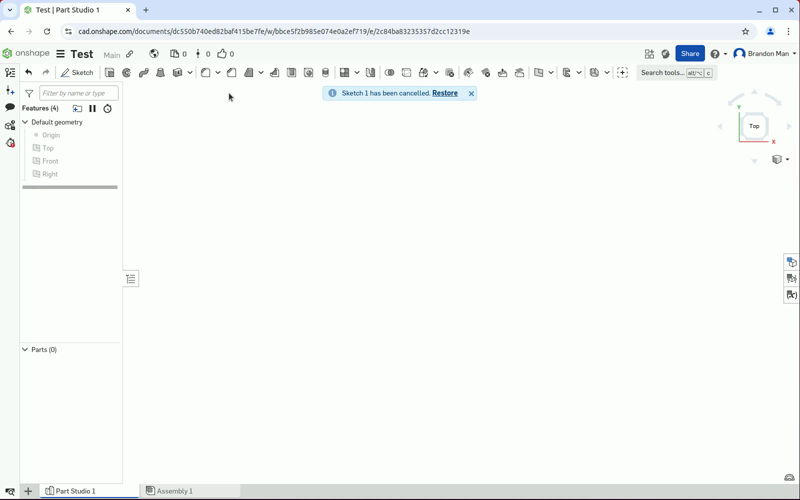
mouse_move(73, 352)
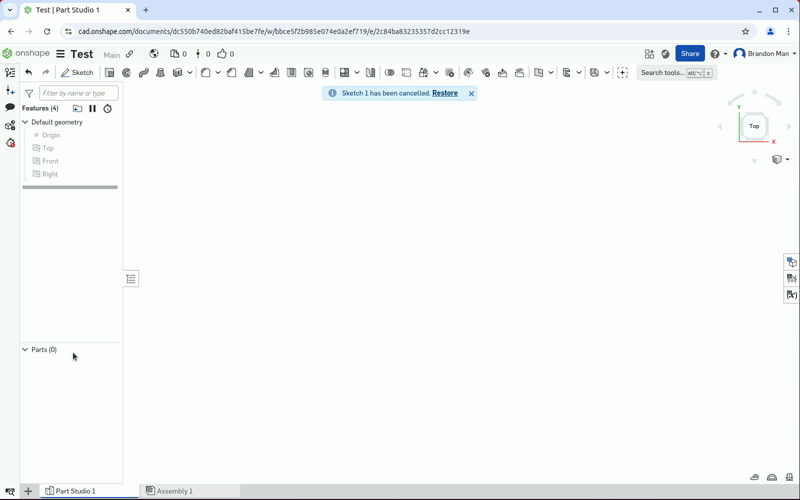
key(y)
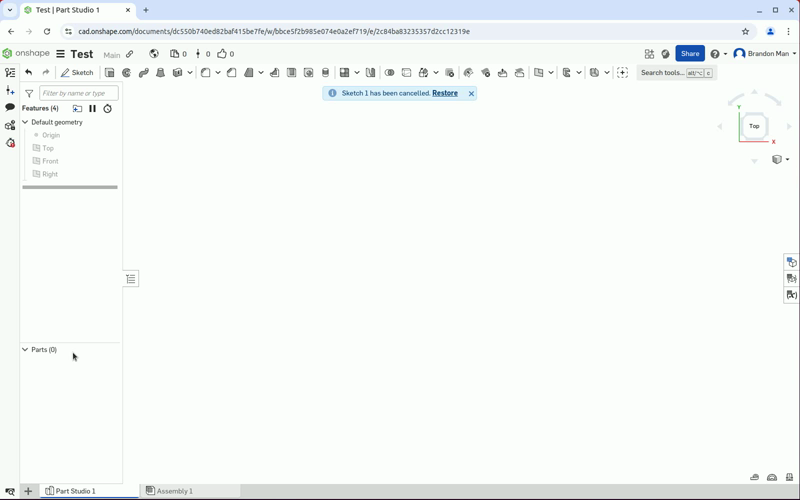
key(shift+p)
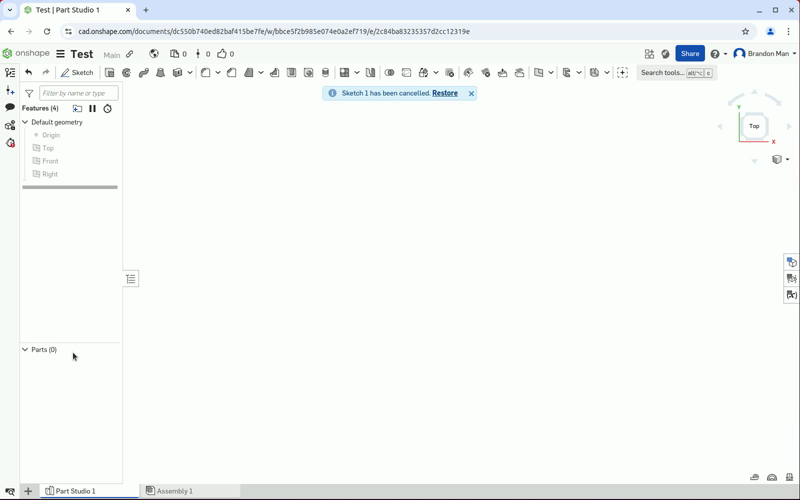
key(space)
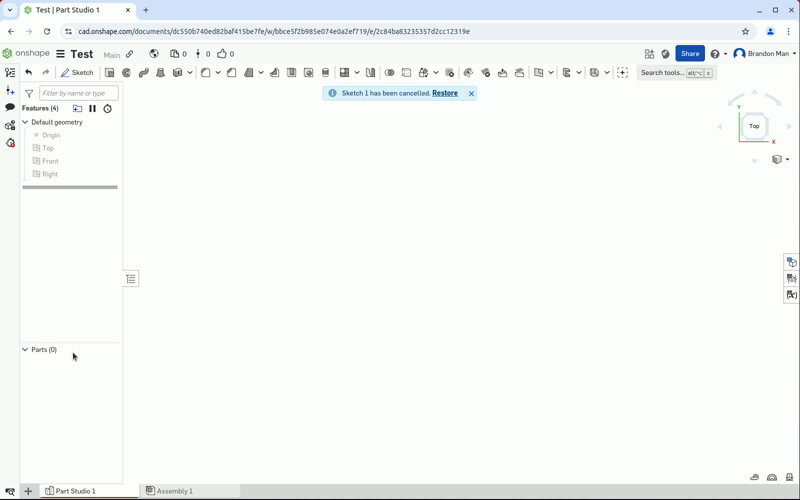
key_down(shift)
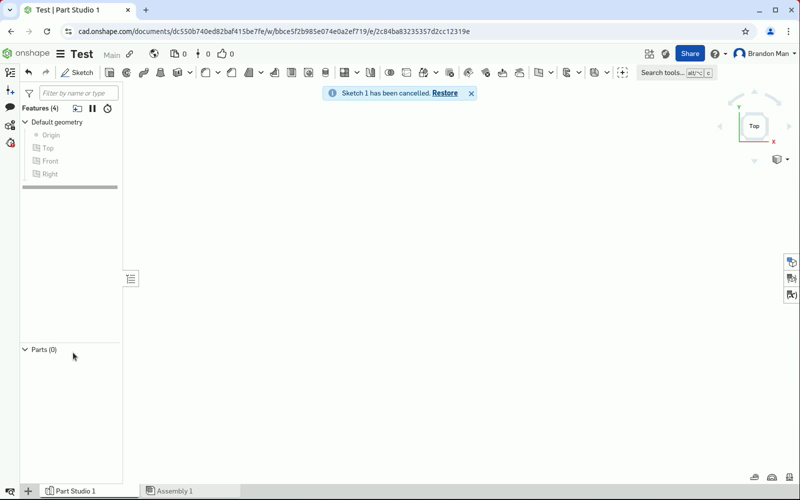
key(up)
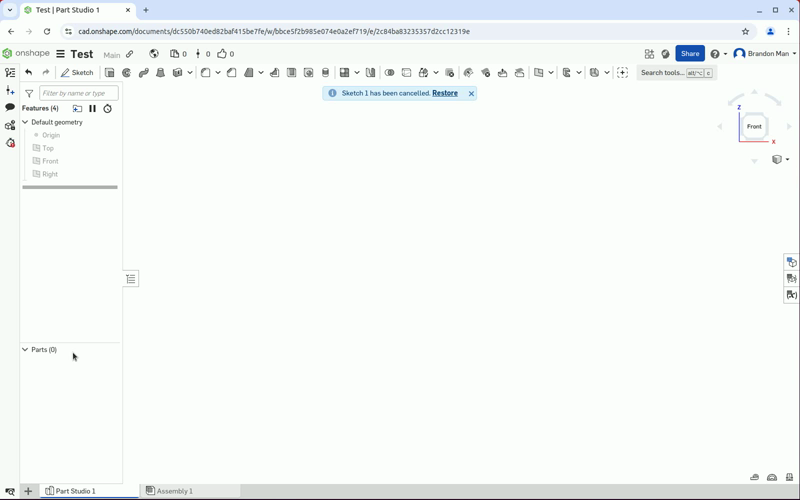
key_up(shift)
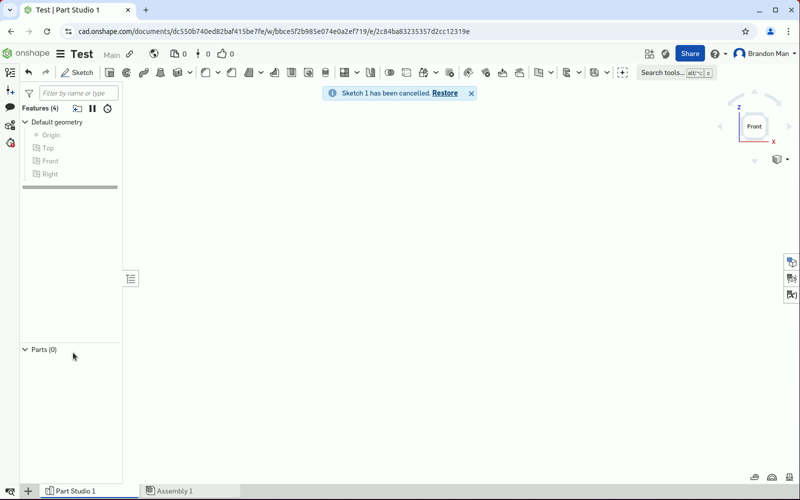
mouse_move(73, 352)
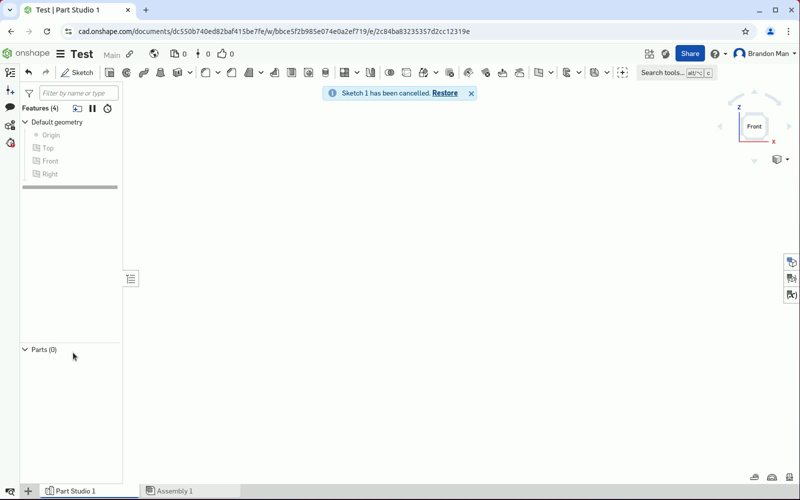
key(shift+y)
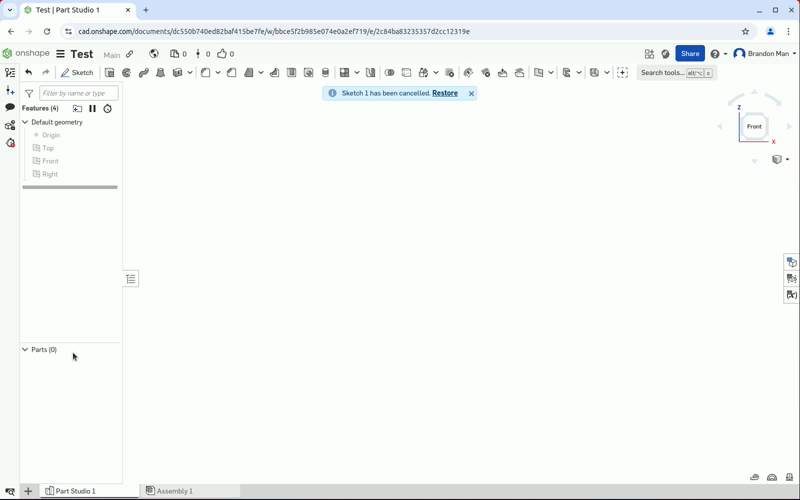
key(shift+s)
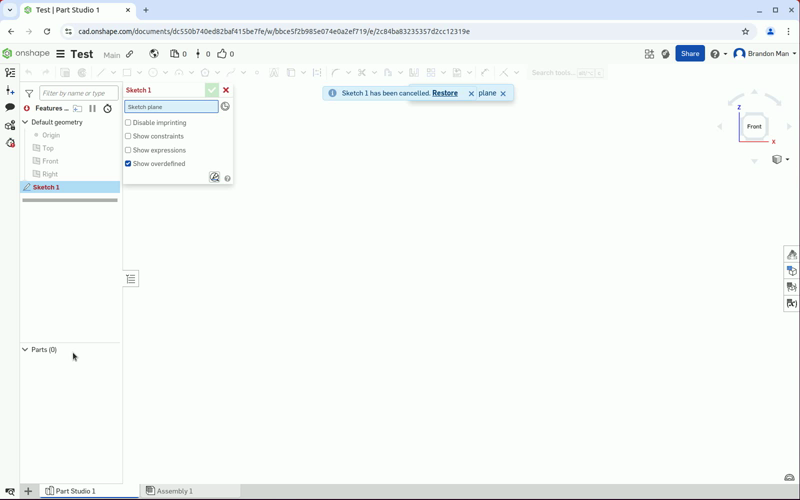
mouse_move(73, 163)
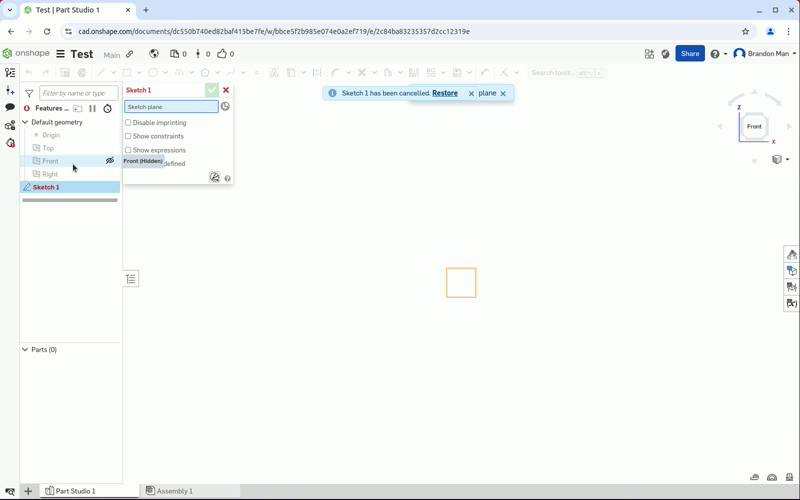
click(73, 163)
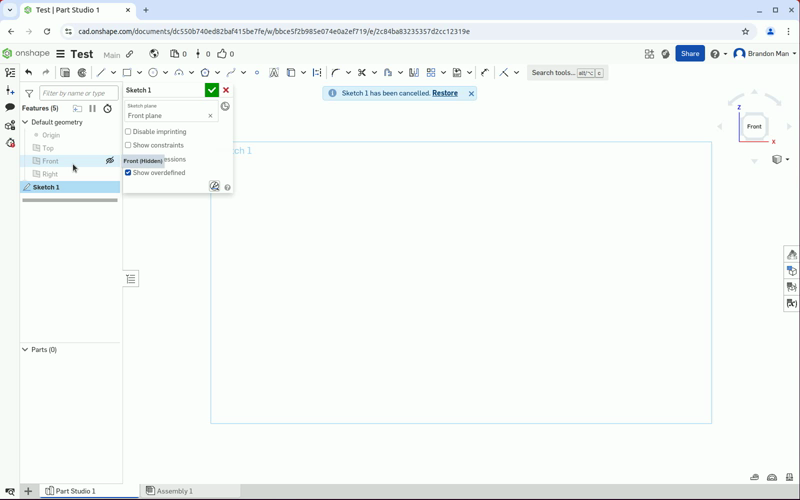
mouse_move(73, 352)
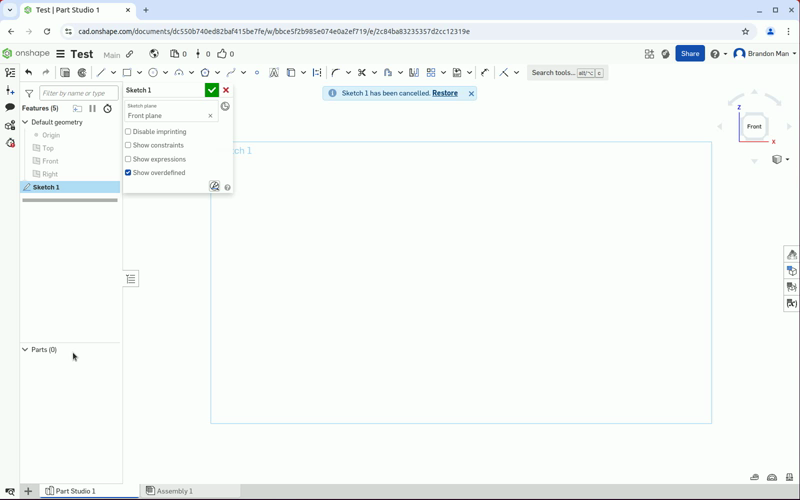
key(y)
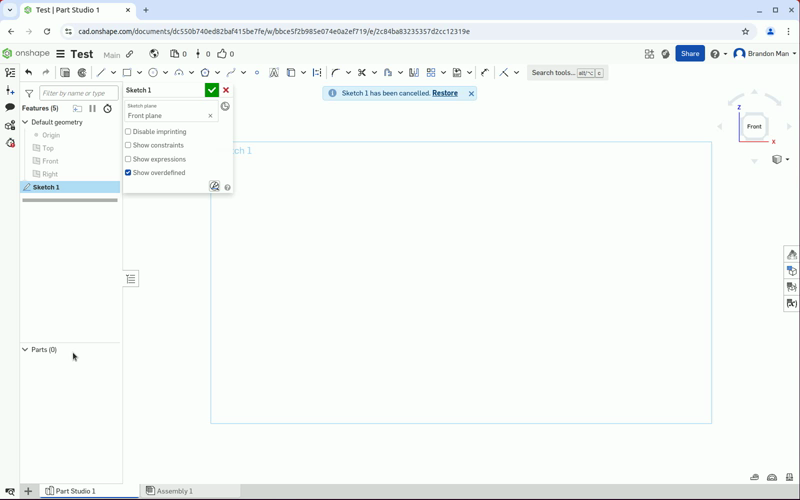
key(l)
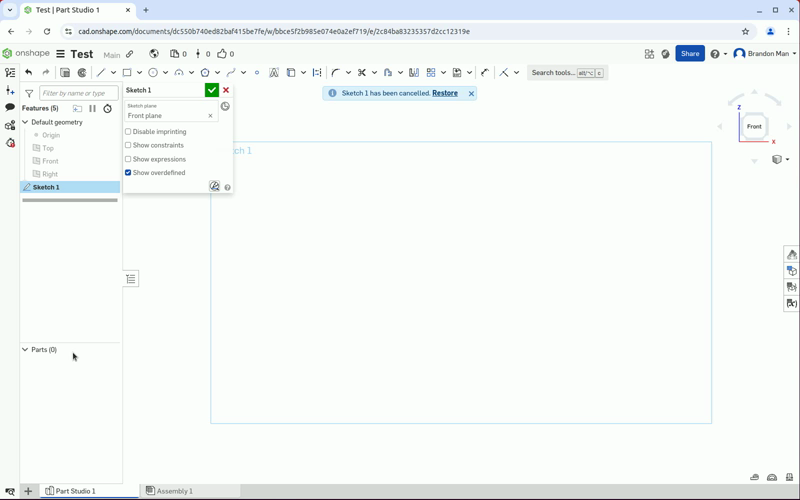
key_down(shift)
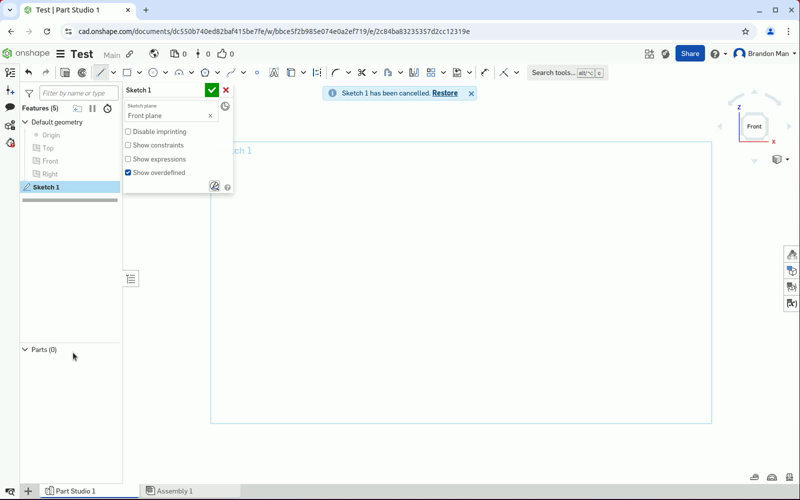
mouse_move(460, 282)
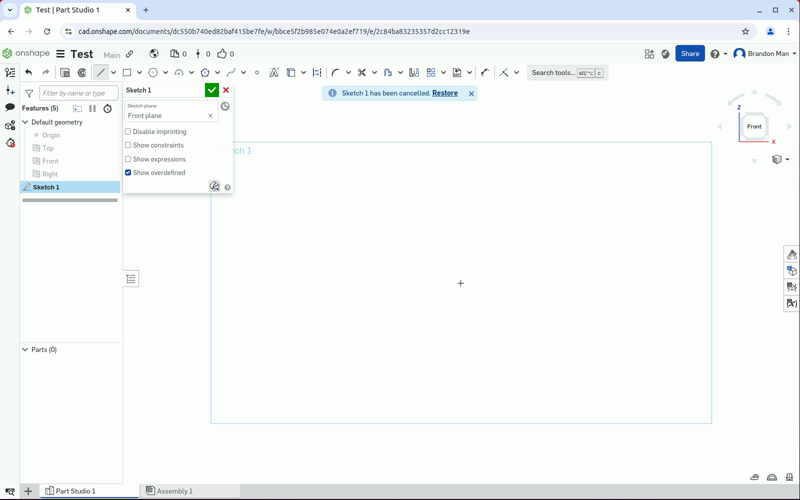
click(460, 282)
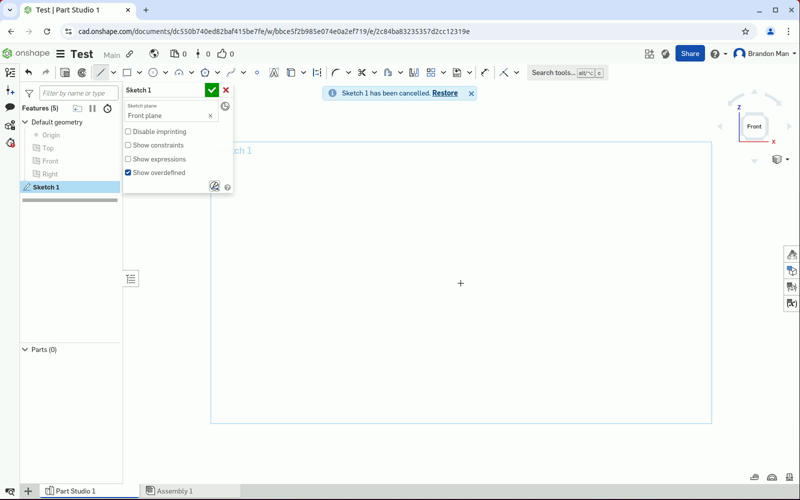
key_up(shift)
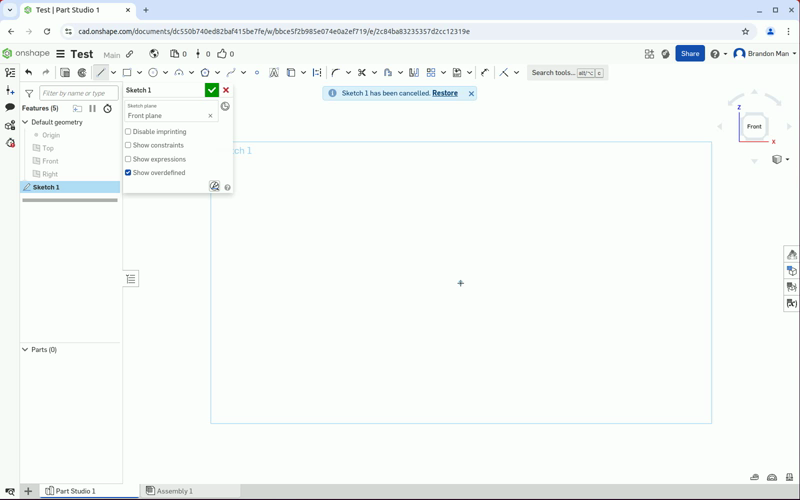
key_down(shift)
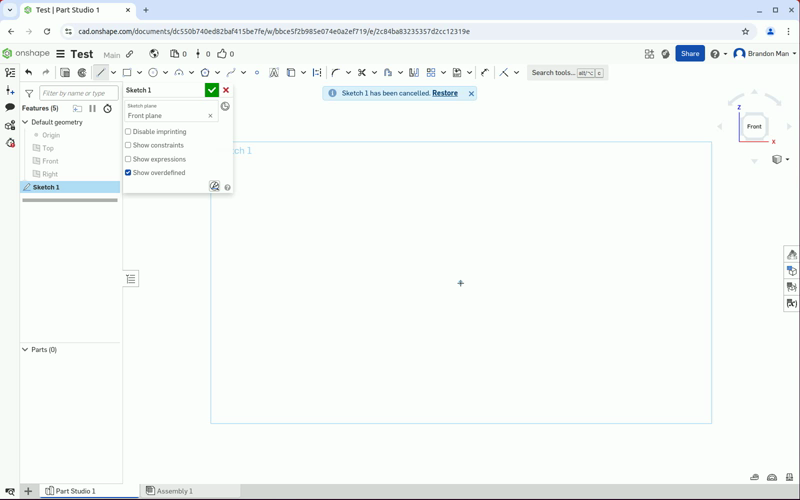
mouse_move(573, 282)
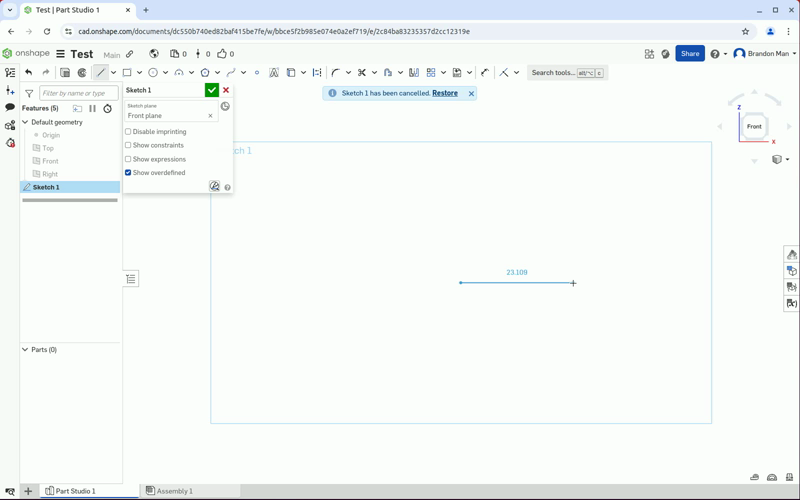
click(573, 282)
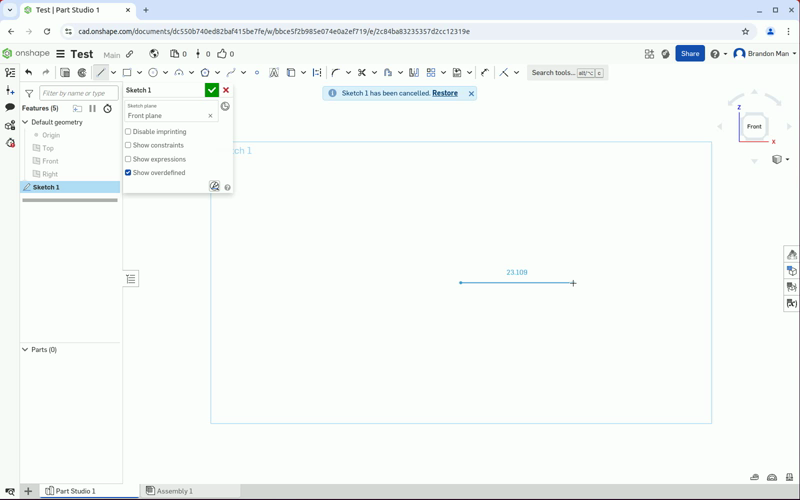
key_up(shift)
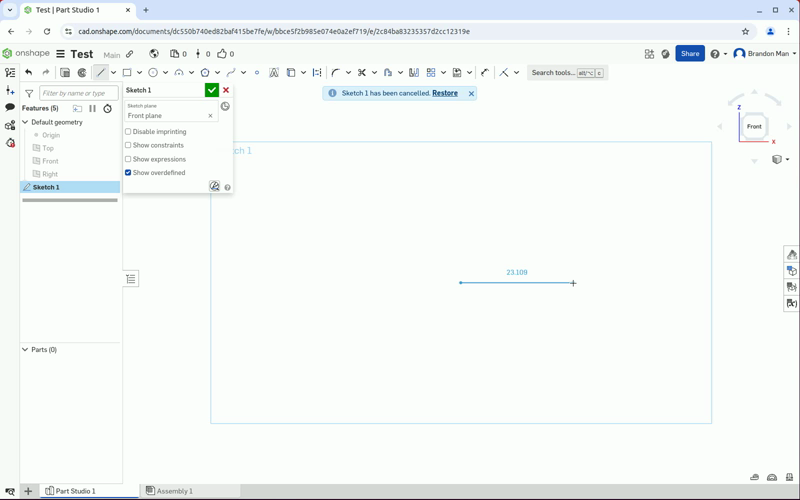
key_down(shift)
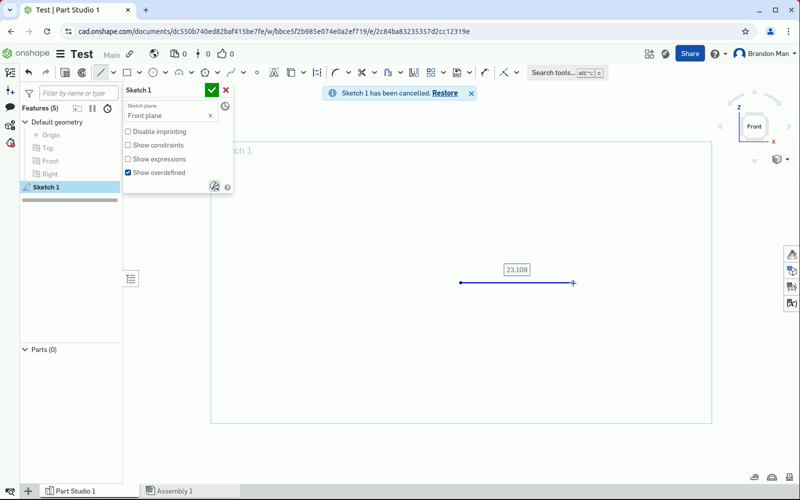
mouse_move(573, 189)
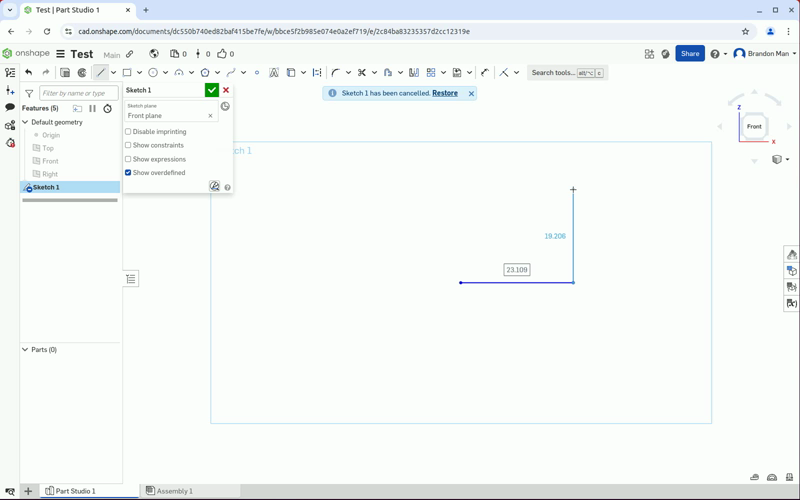
click(573, 189)
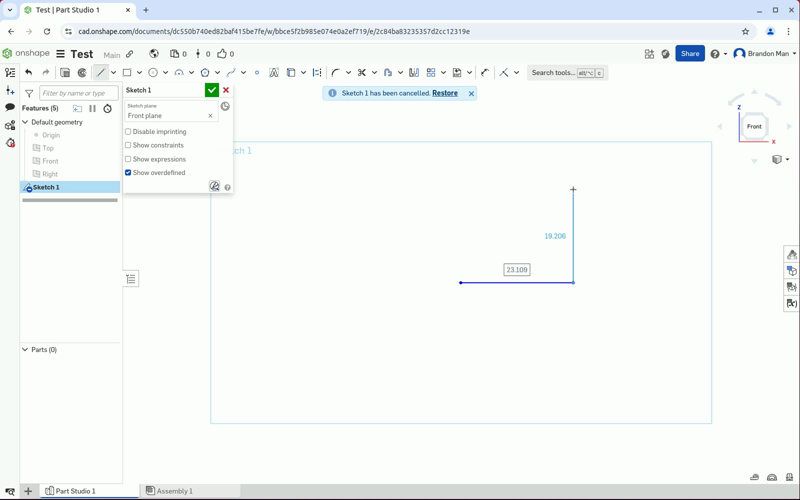
key_up(shift)
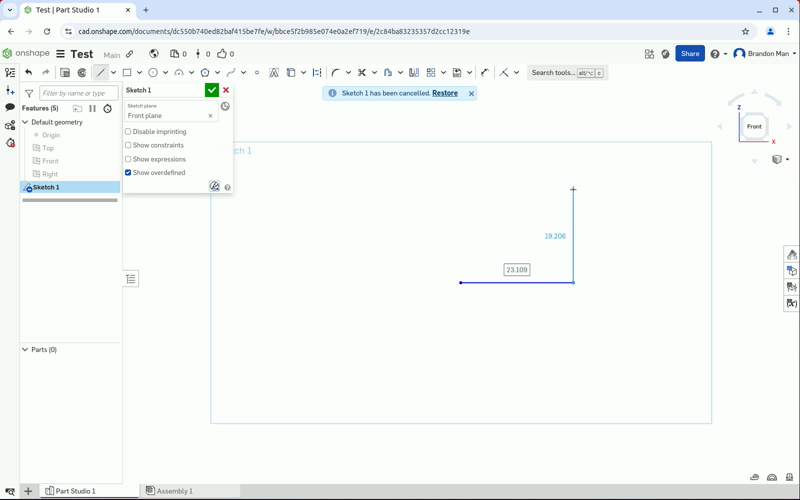
key_down(shift)
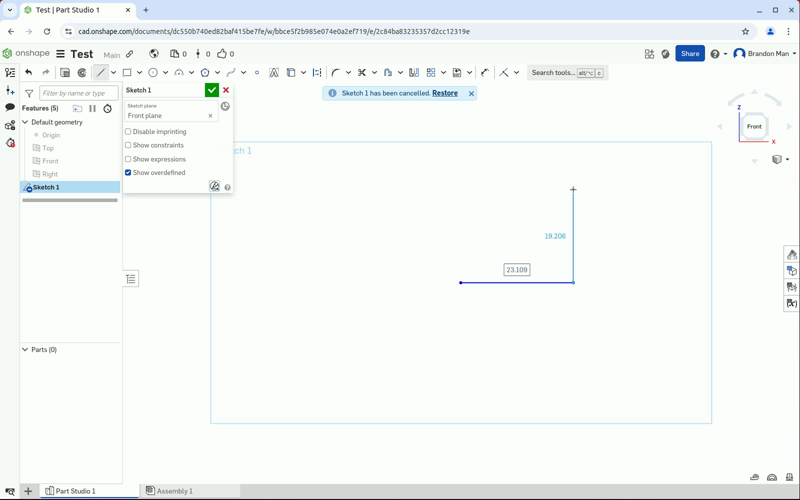
mouse_move(460, 189)
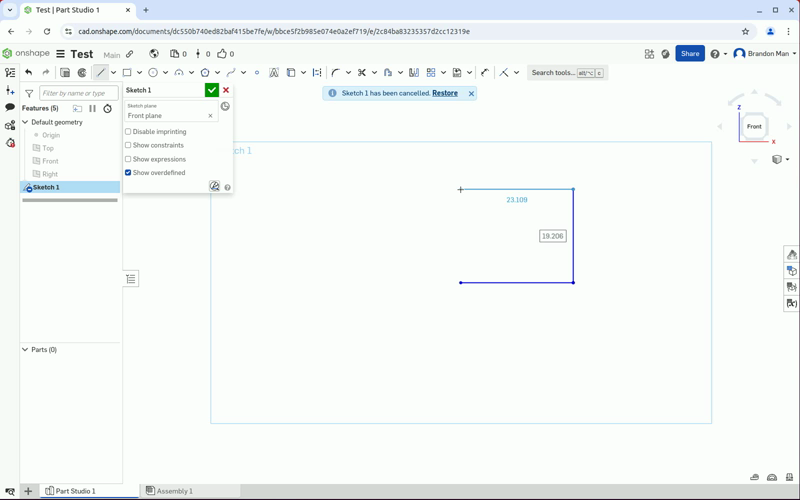
click(460, 189)
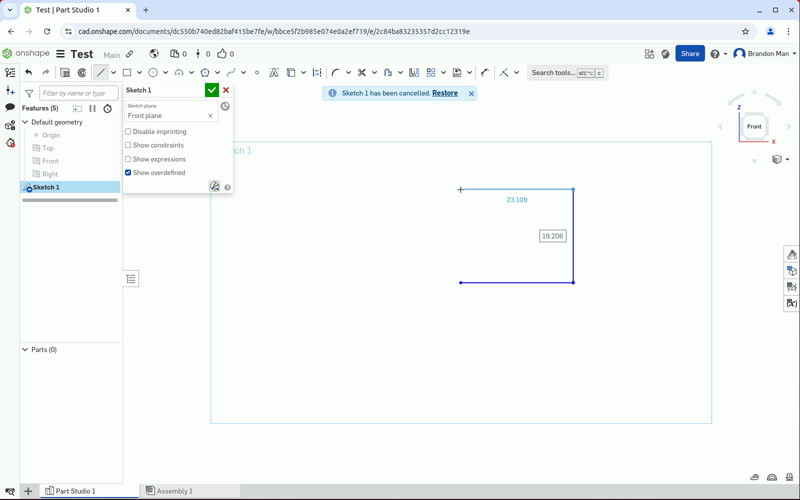
key_up(shift)
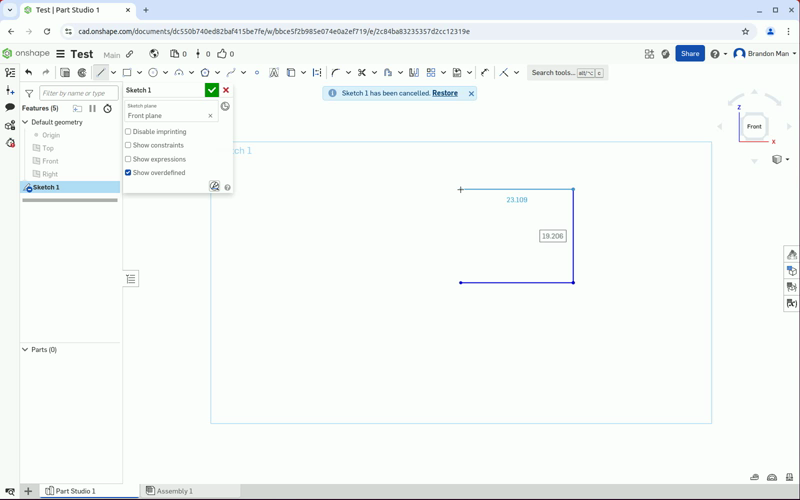
key_down(shift)
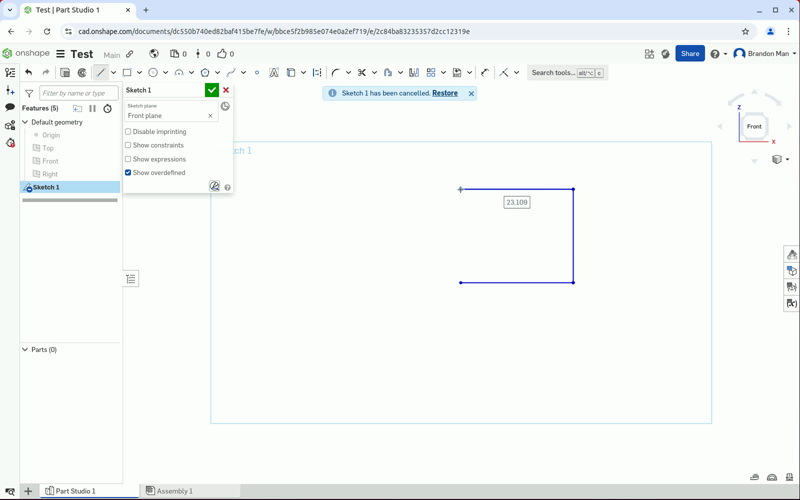
mouse_move(460, 282)
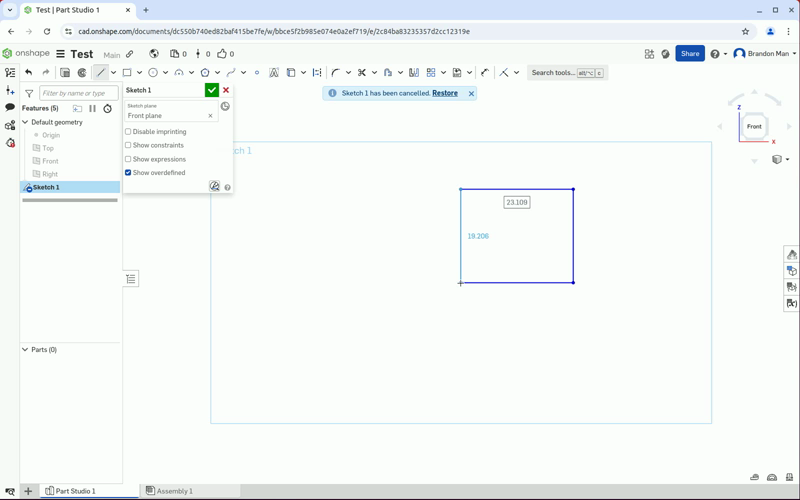
key_up(shift)
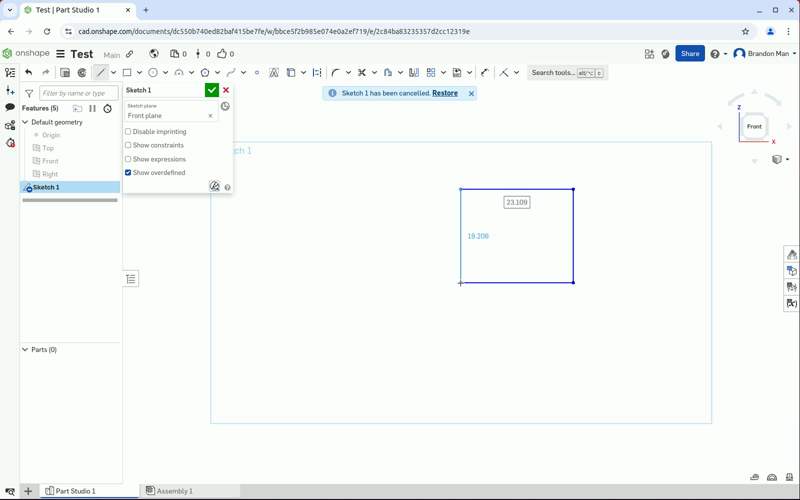
click(460, 282)
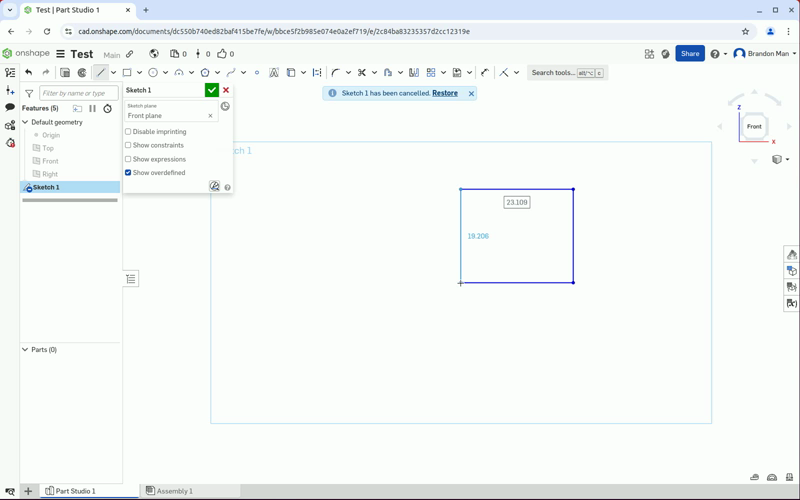
key(esc)
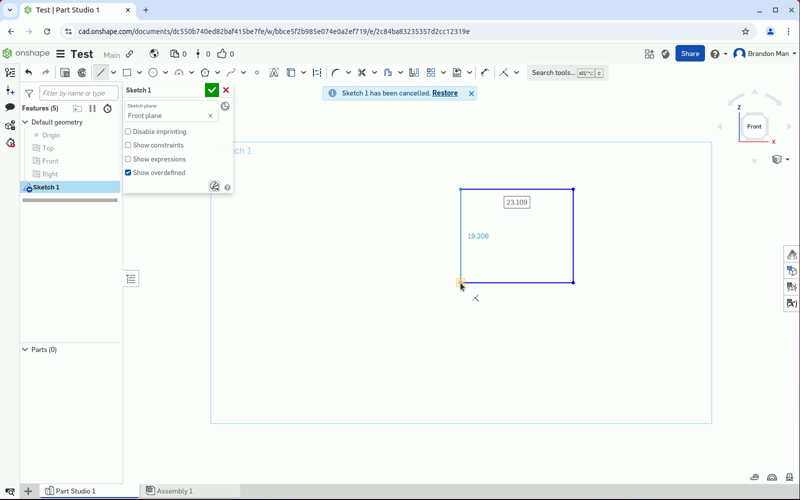
mouse_move(562, 269)
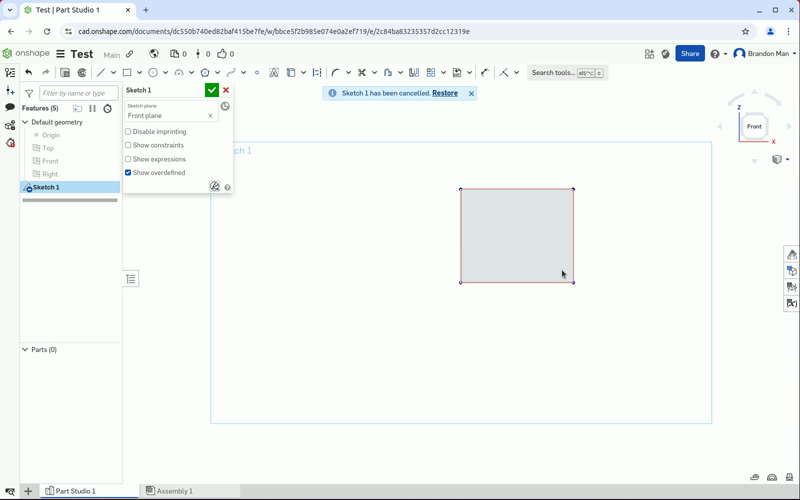
click(562, 269)
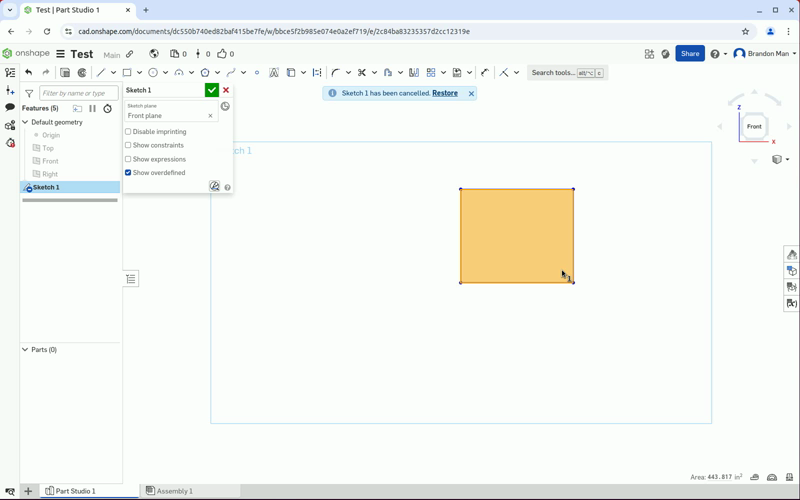
mouse_move(73, 352)
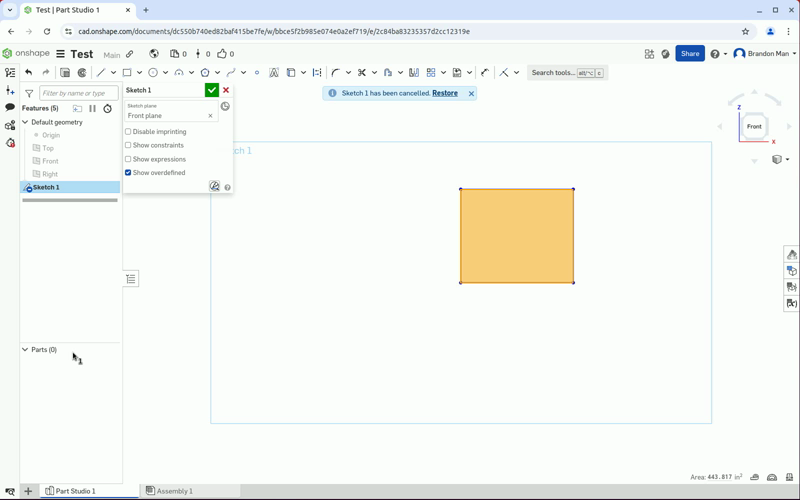
key(shift+y)
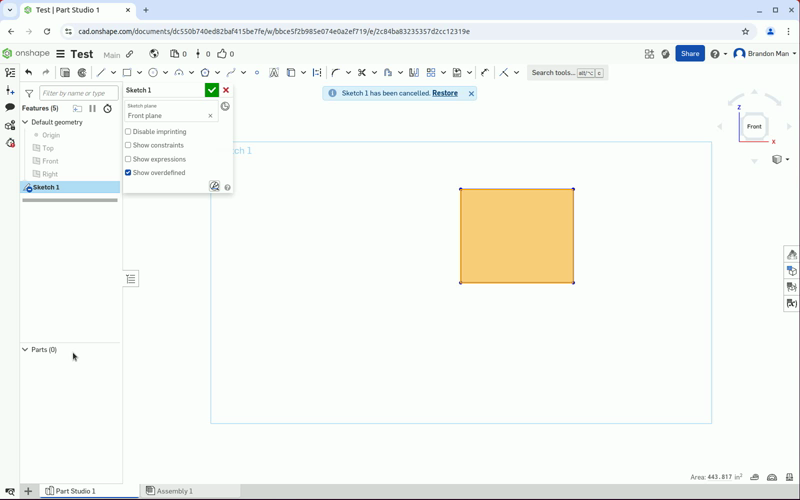
key(shift+e)
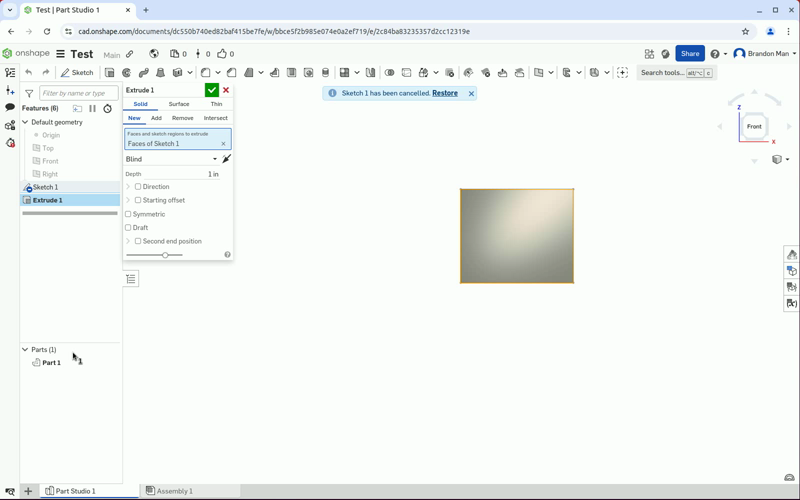
mouse_move(143, 106)
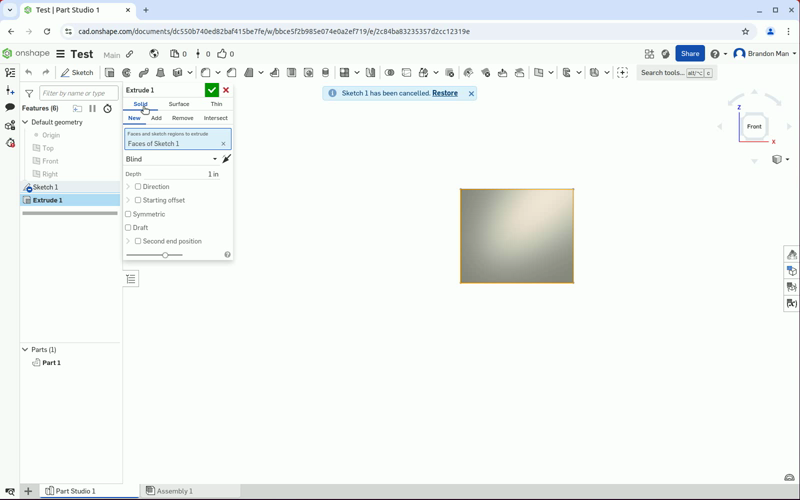
click(143, 106)
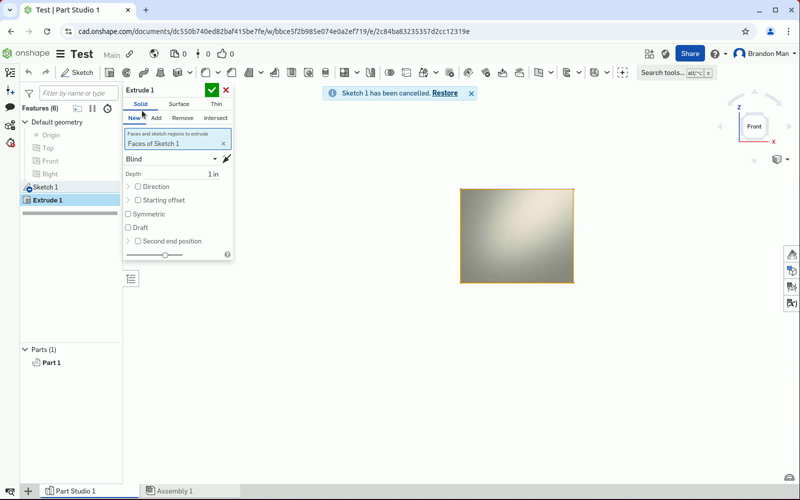
mouse_move(137, 120)
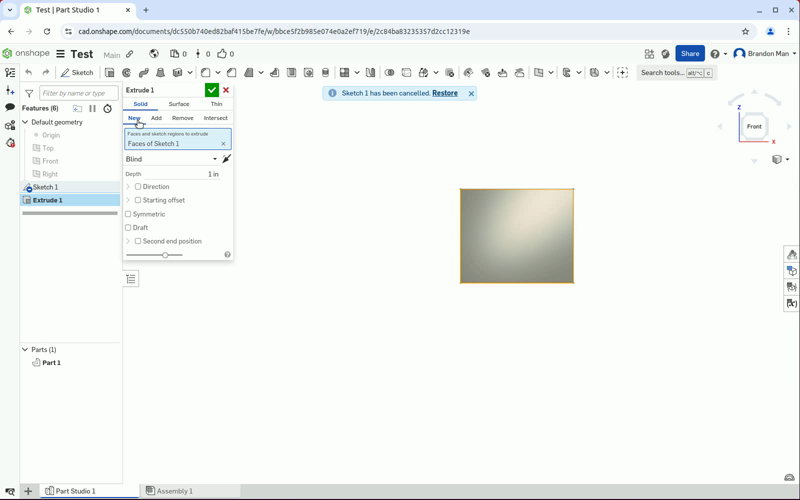
click(137, 120)
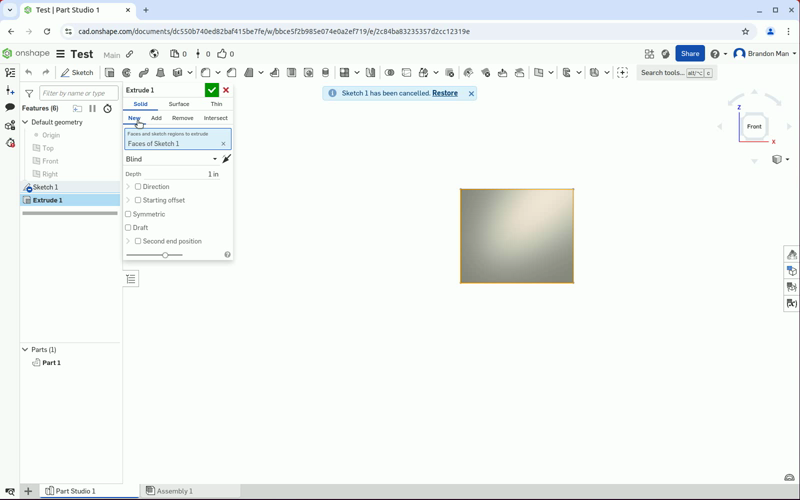
key(tab, 4)
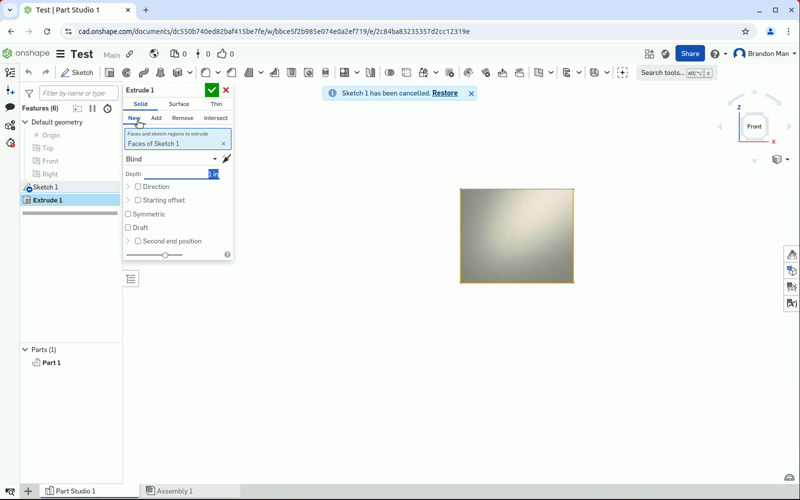
text(15.405)
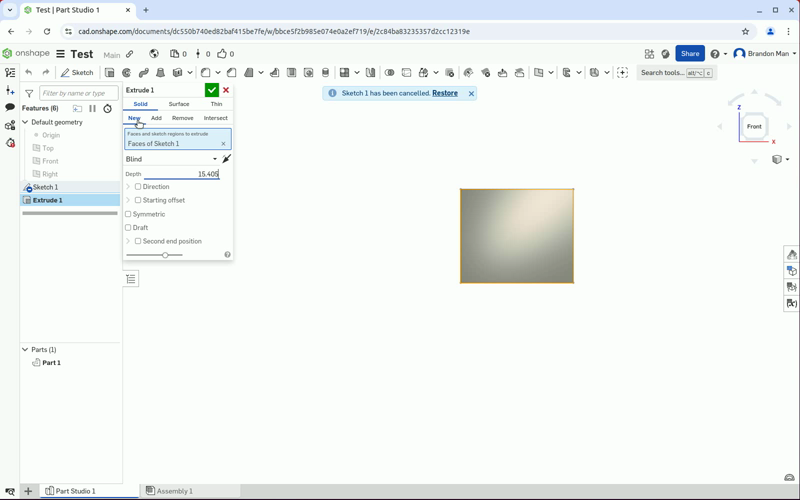
key(enter)
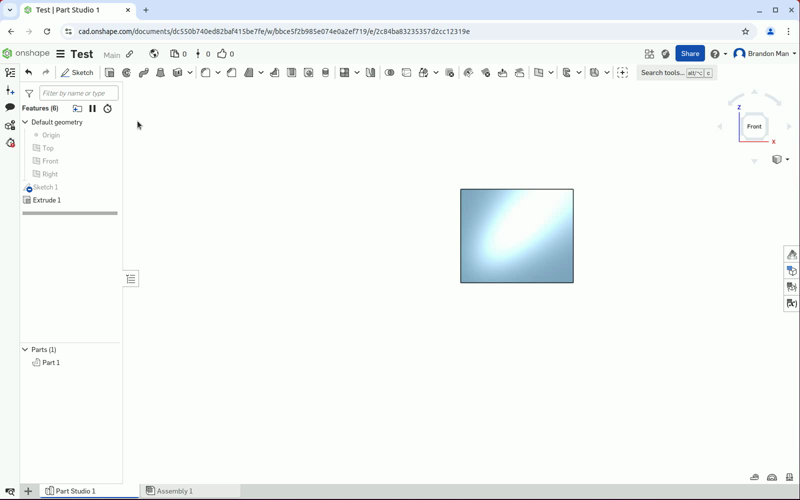
key(shift+h)
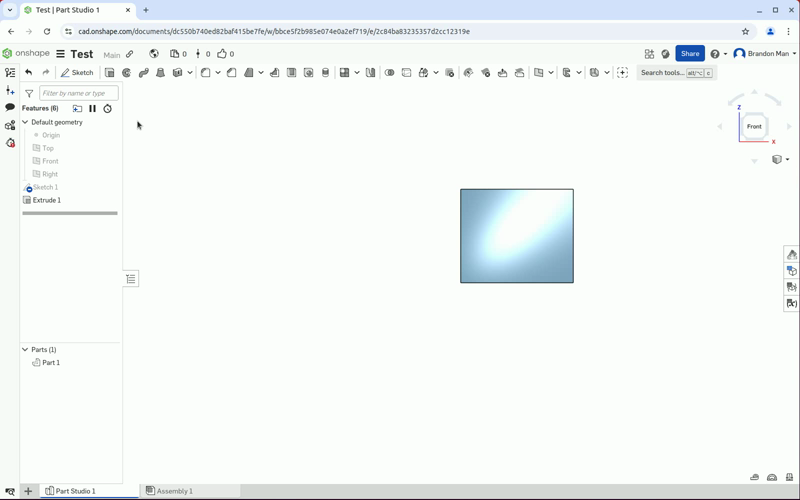
key(shift+h)
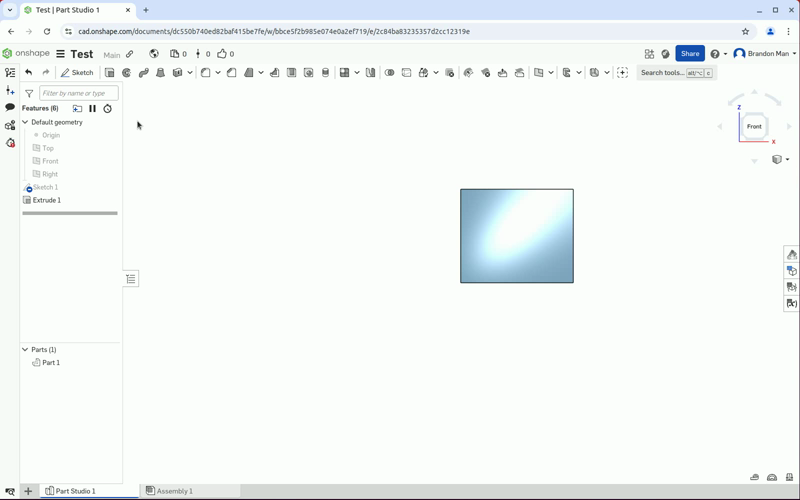
mouse_move(73, 189)
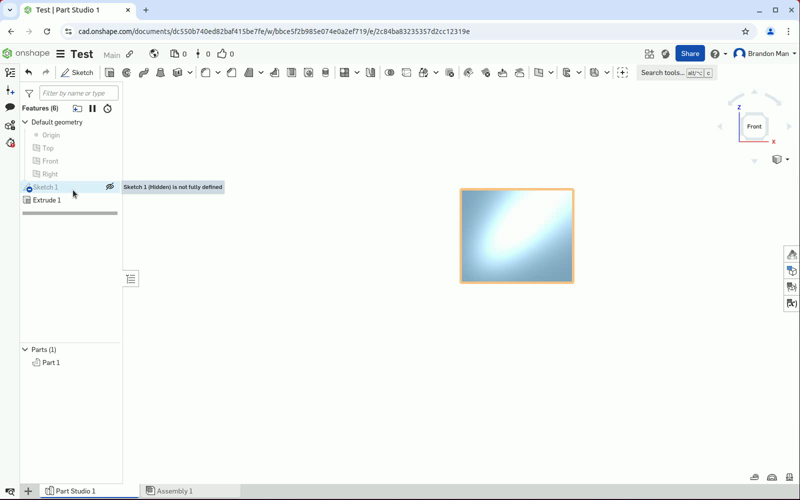
click(73, 189)
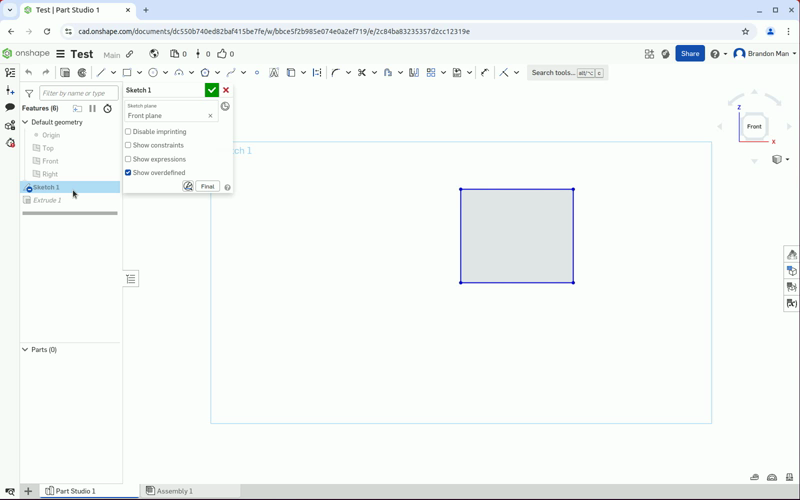
mouse_move(229, 92)
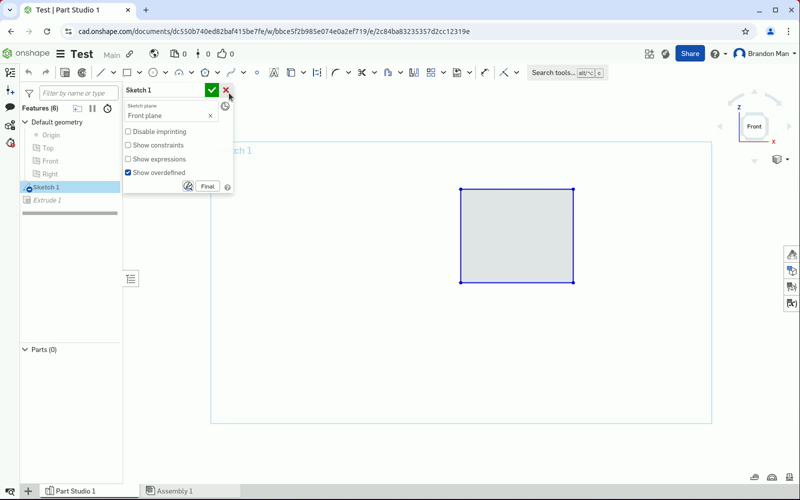
click(229, 92)
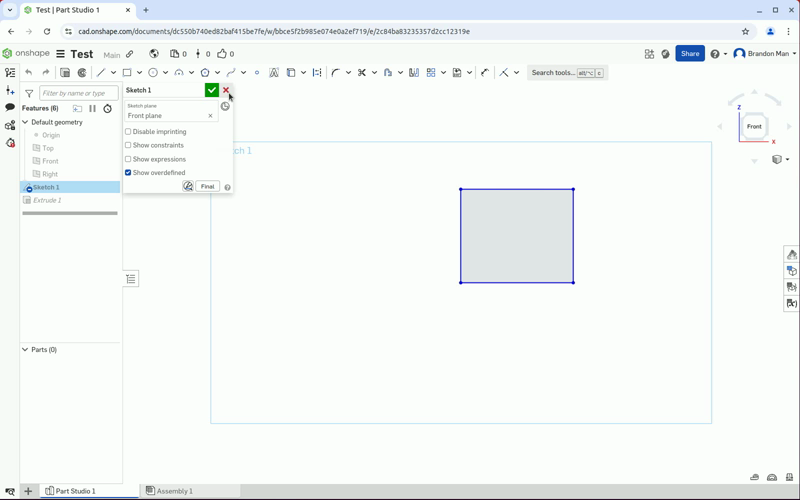
key(shift+s)
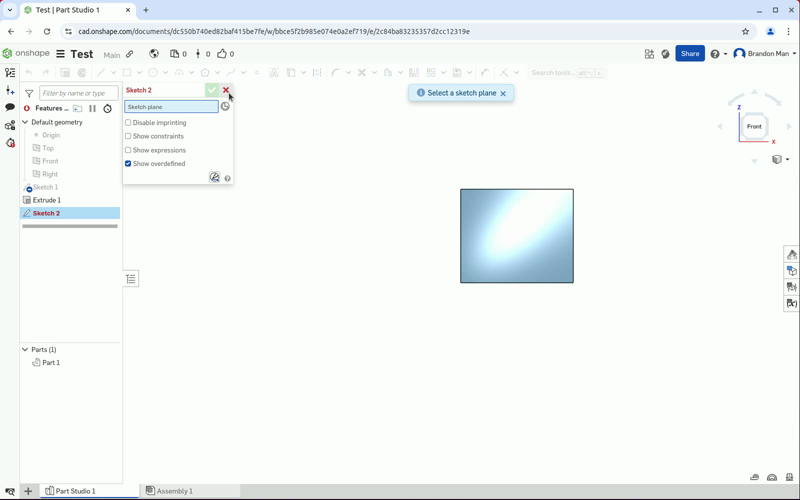
mouse_move(73, 163)
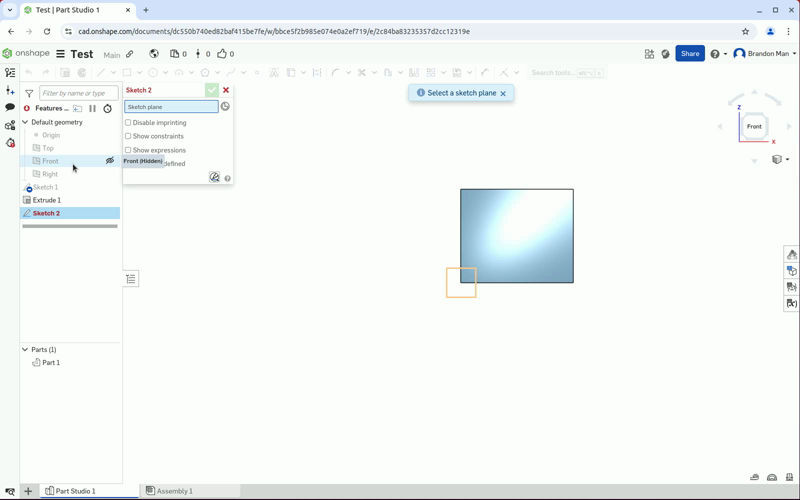
click(73, 163)
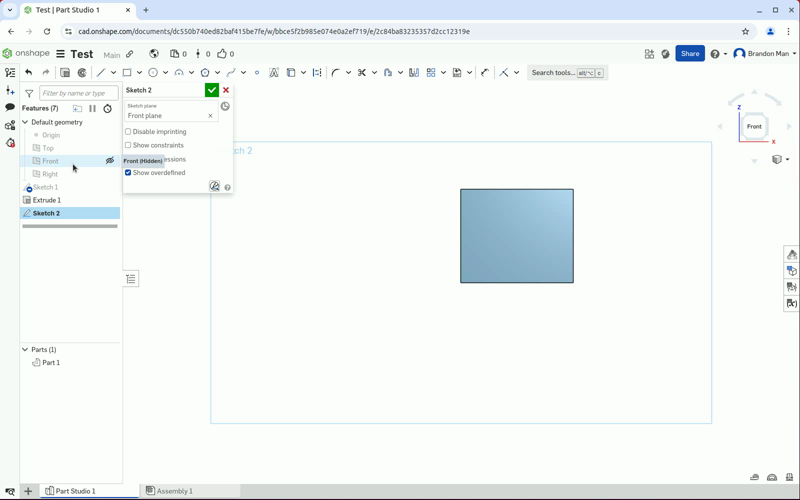
mouse_move(73, 352)
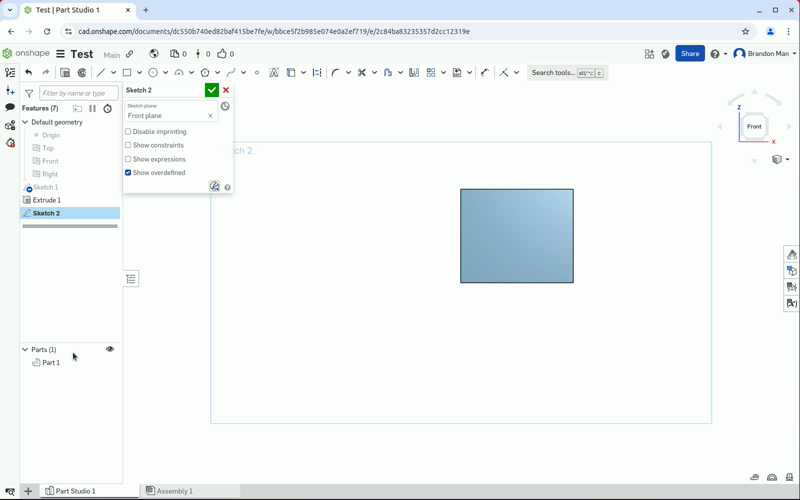
key(y)
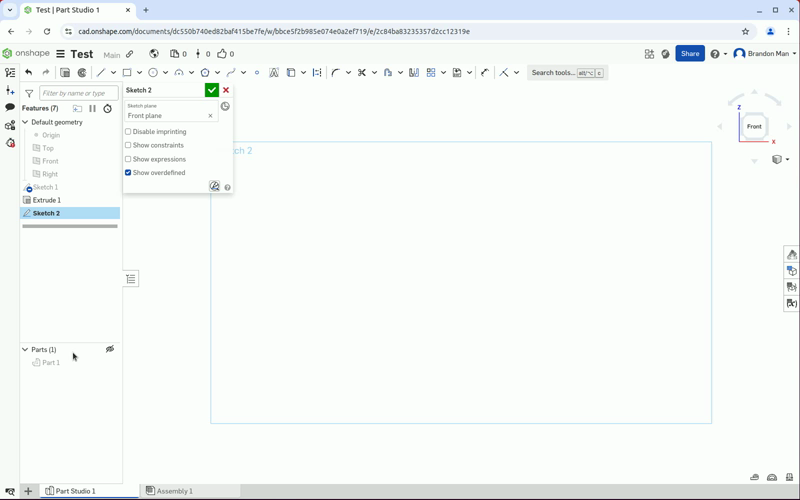
key(l)
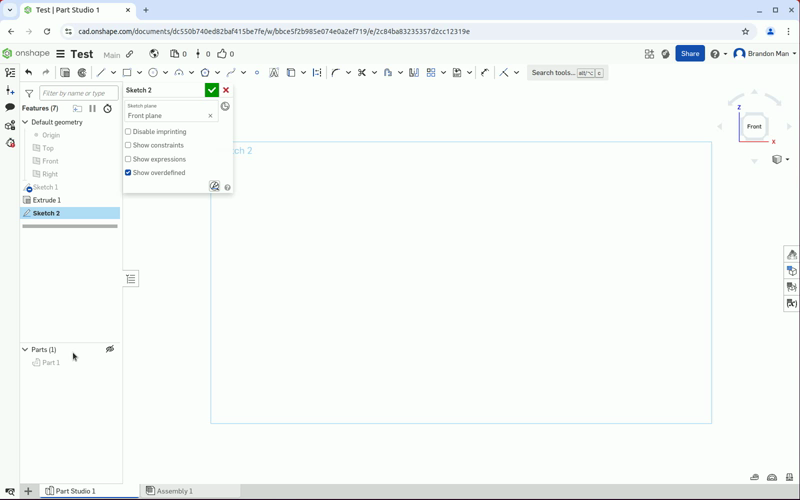
key_down(shift)
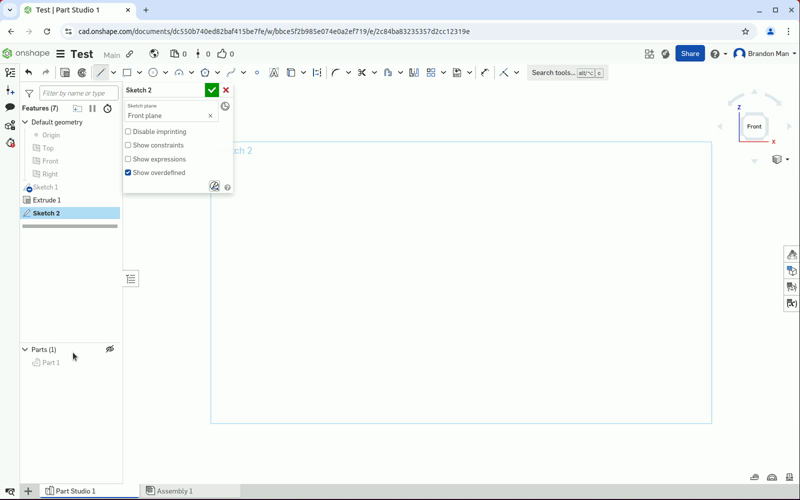
mouse_move(498, 282)
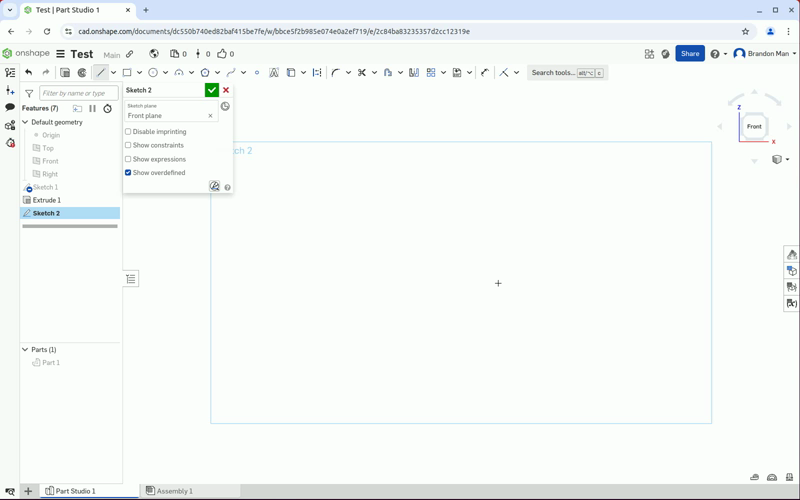
click(498, 282)
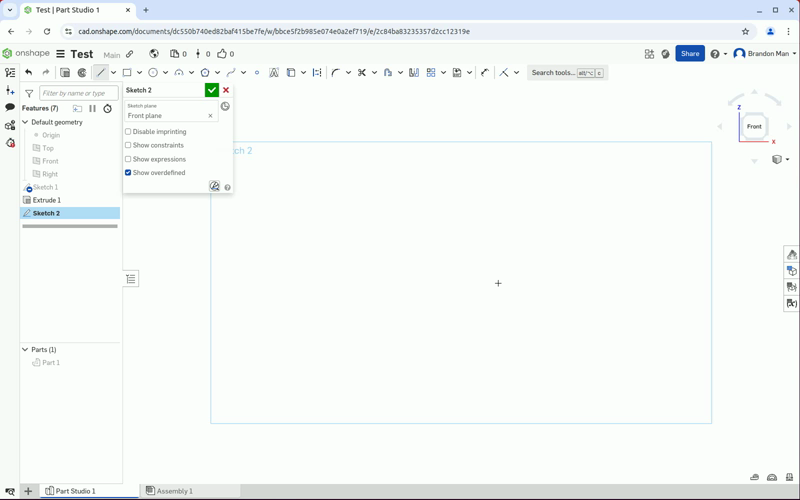
key_up(shift)
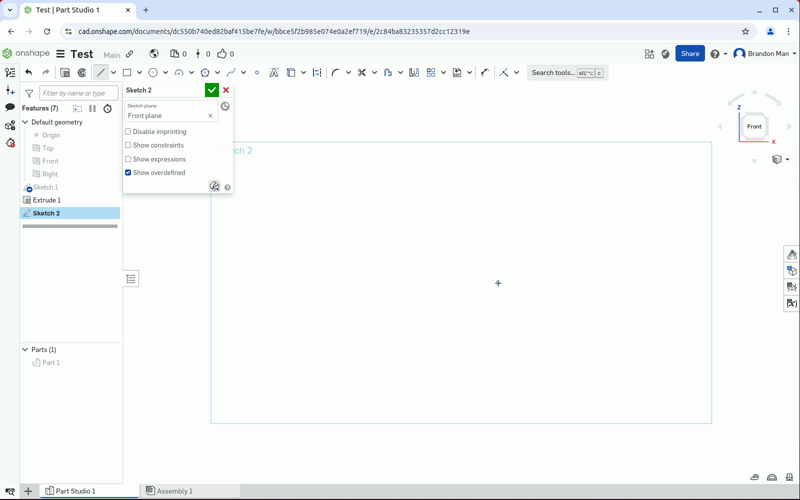
key_down(shift)
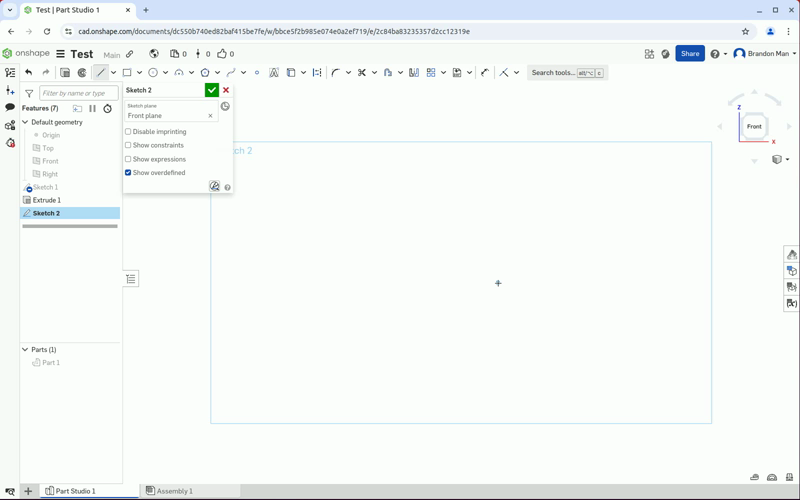
mouse_move(528, 282)
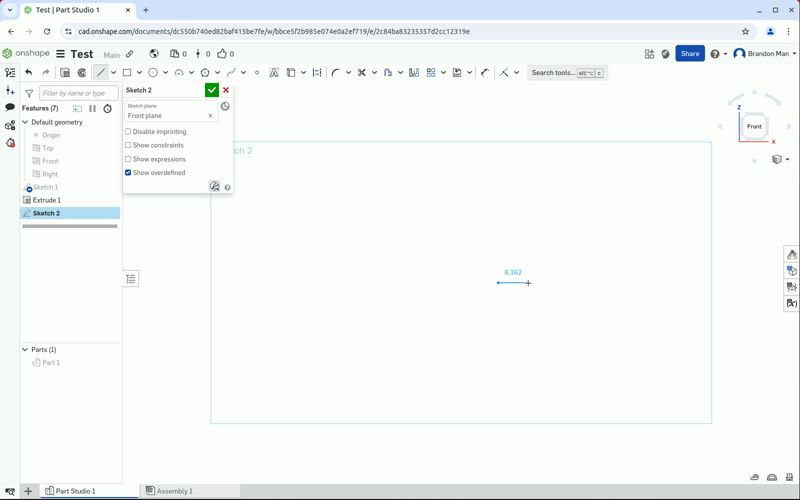
mouse_move(536, 282)
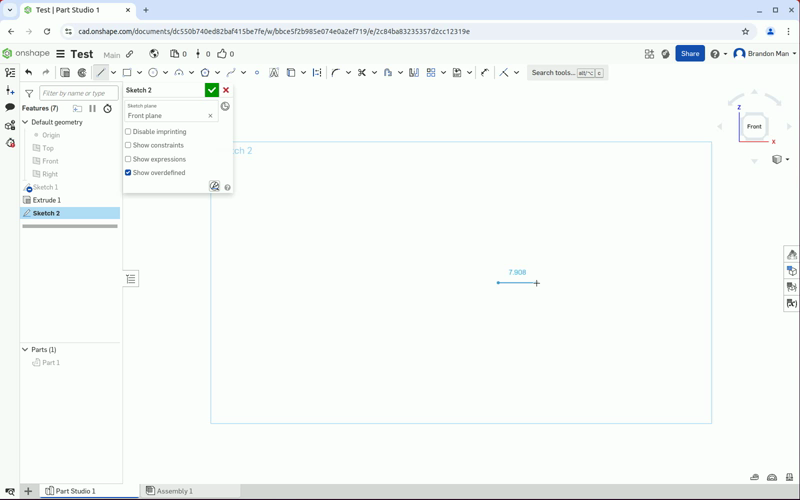
click(536, 282)
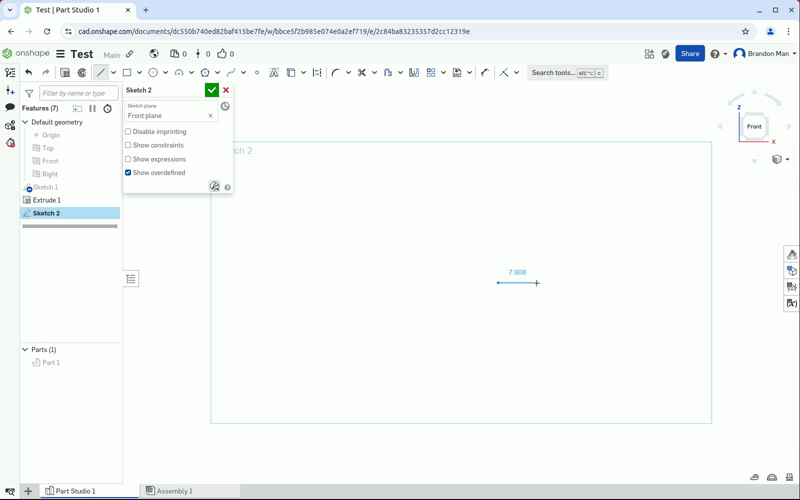
key_up(shift)
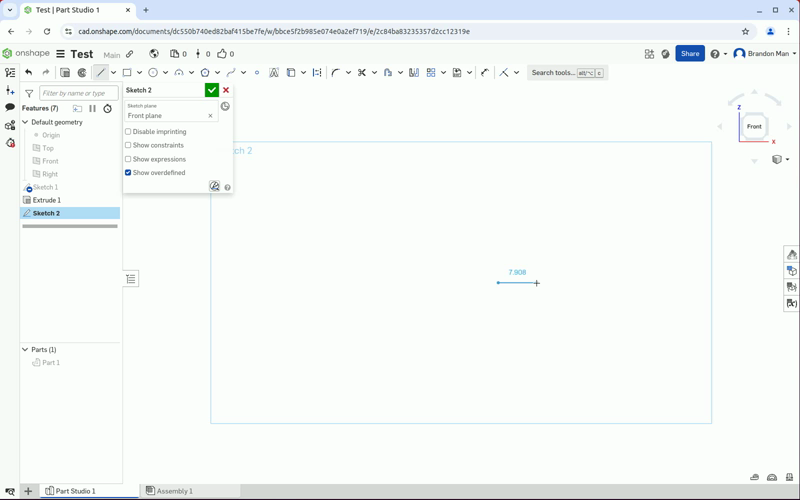
key_down(shift)
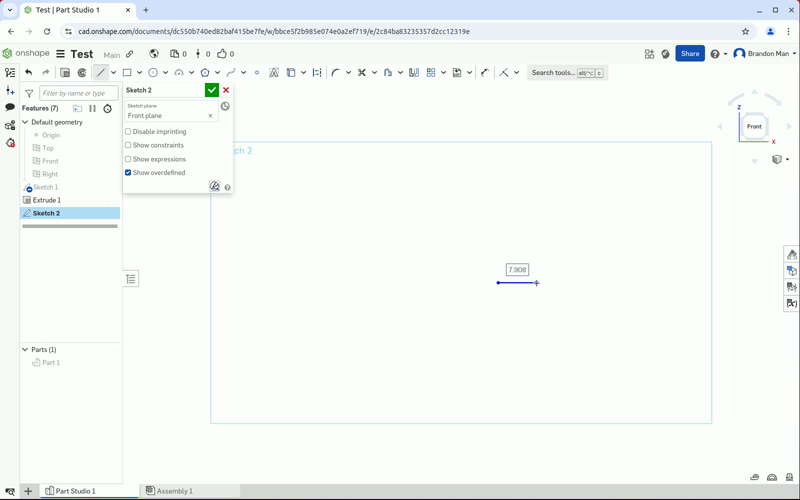
mouse_move(566, 282)
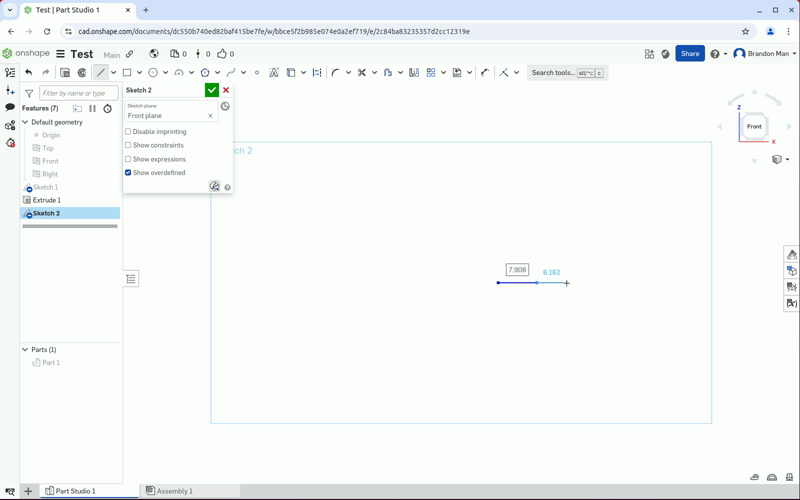
mouse_move(536, 263)
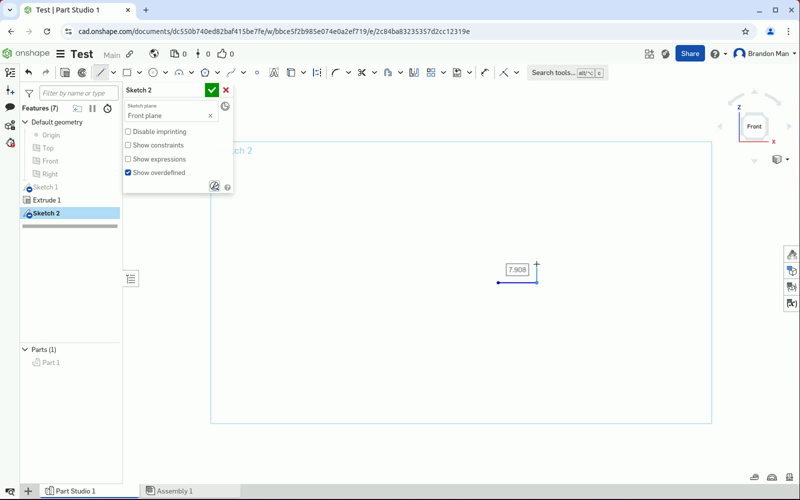
click(536, 263)
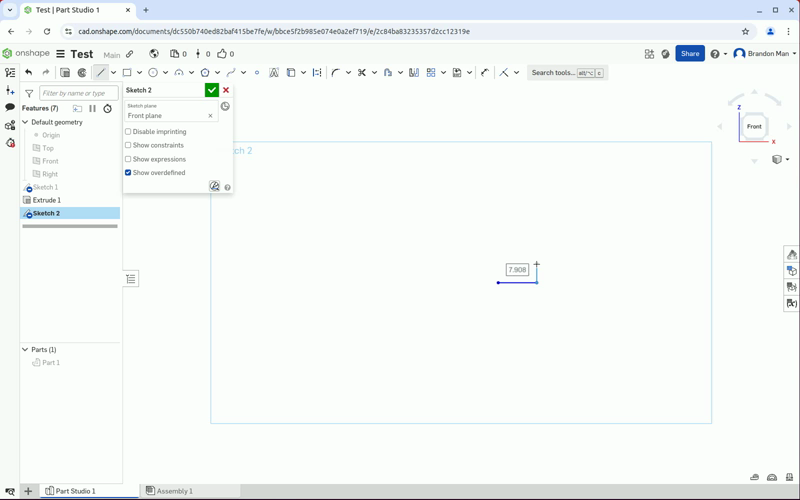
key_up(shift)
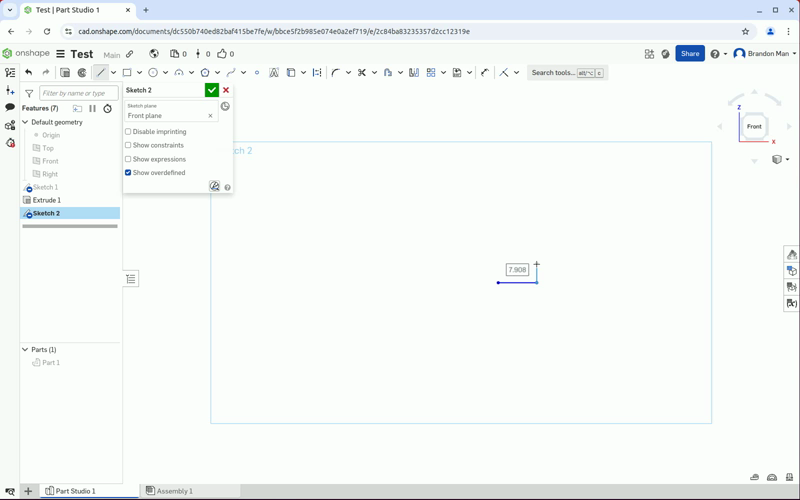
key_down(shift)
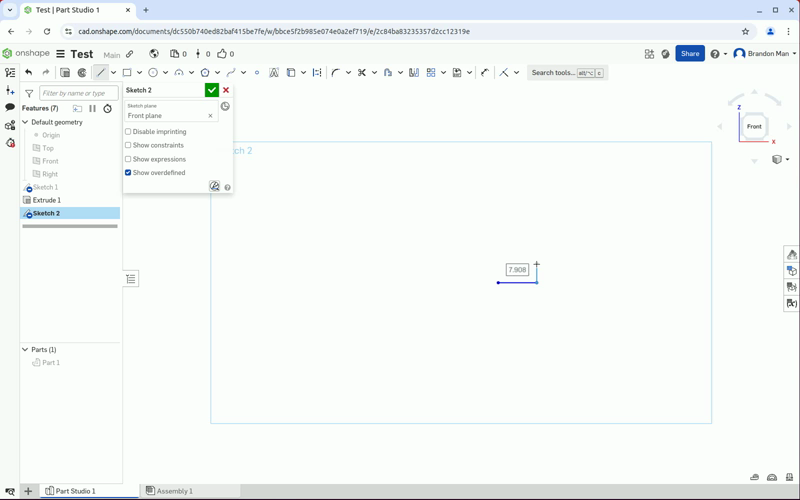
mouse_move(566, 263)
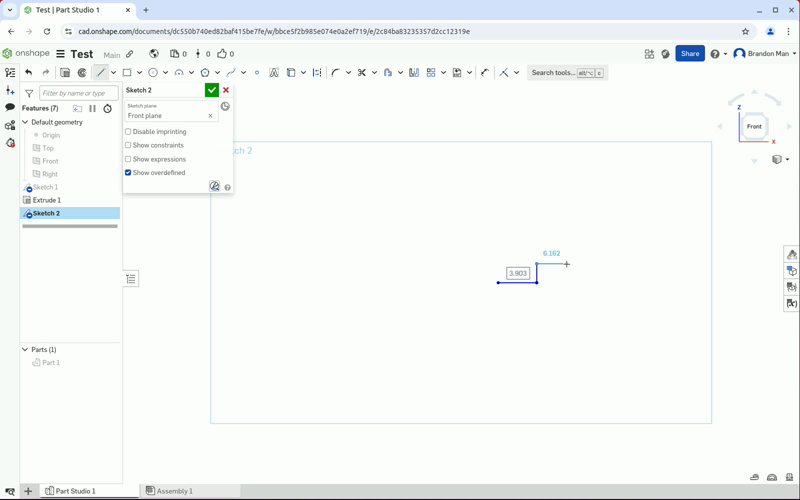
mouse_move(498, 263)
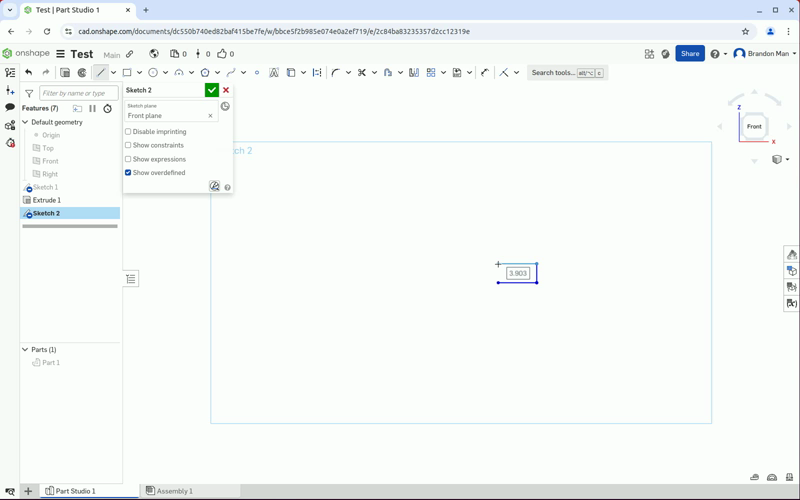
click(498, 263)
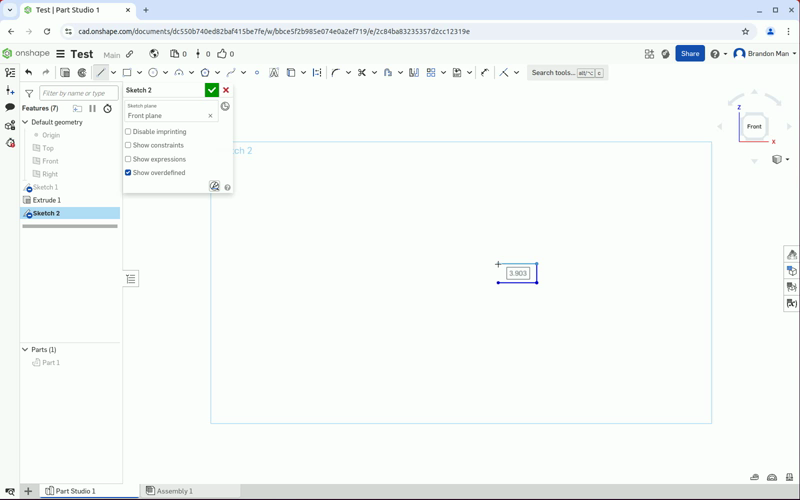
key_up(shift)
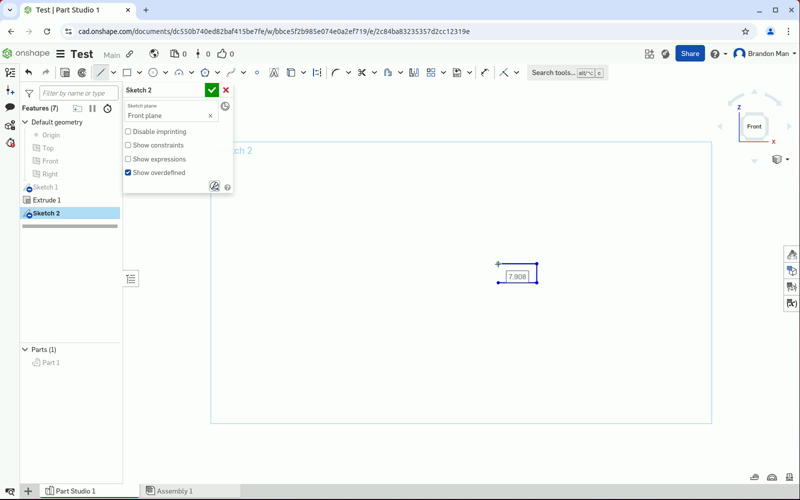
mouse_move(528, 263)
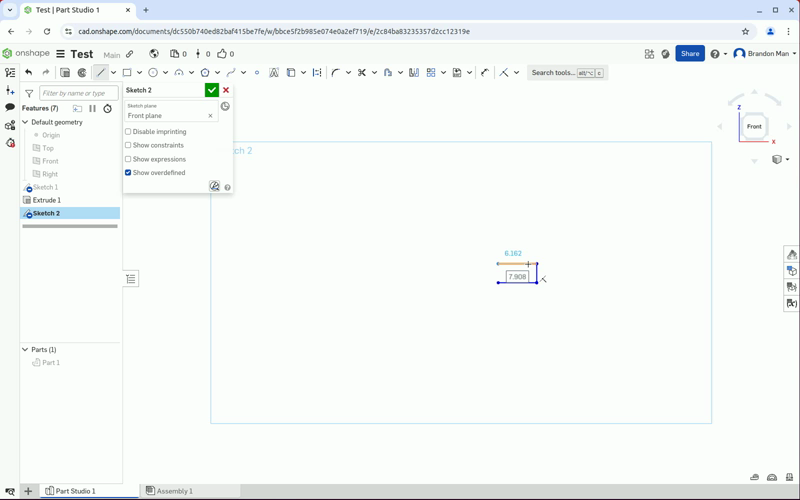
key_down(shift)
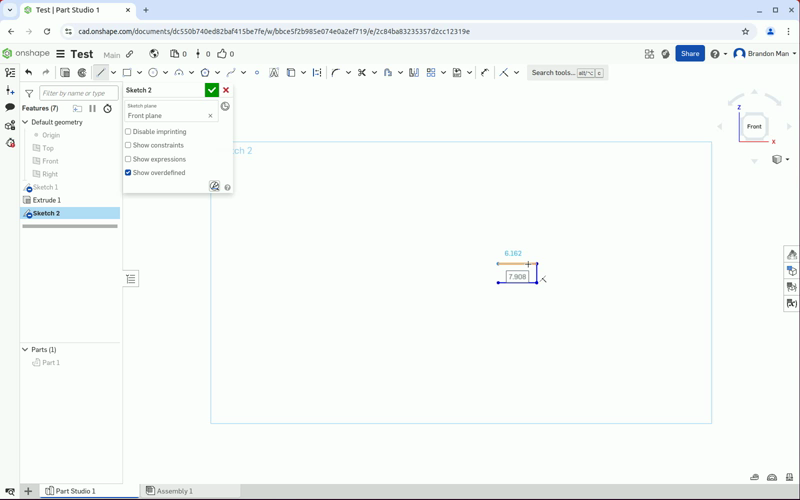
mouse_move(498, 282)
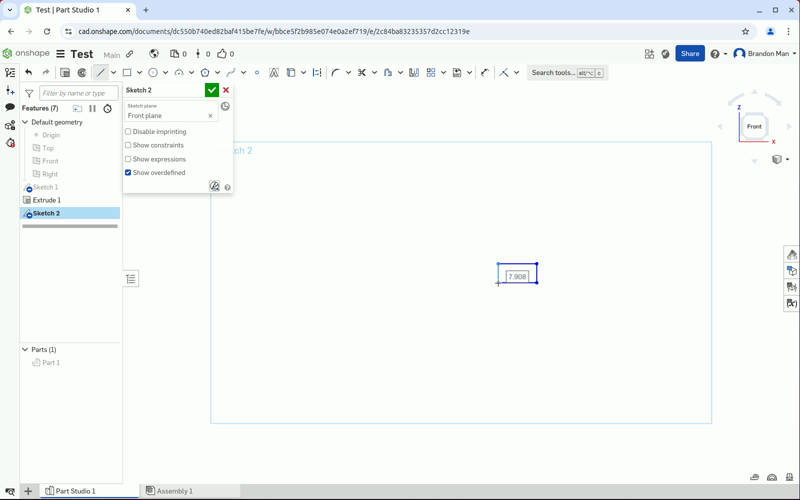
key_up(shift)
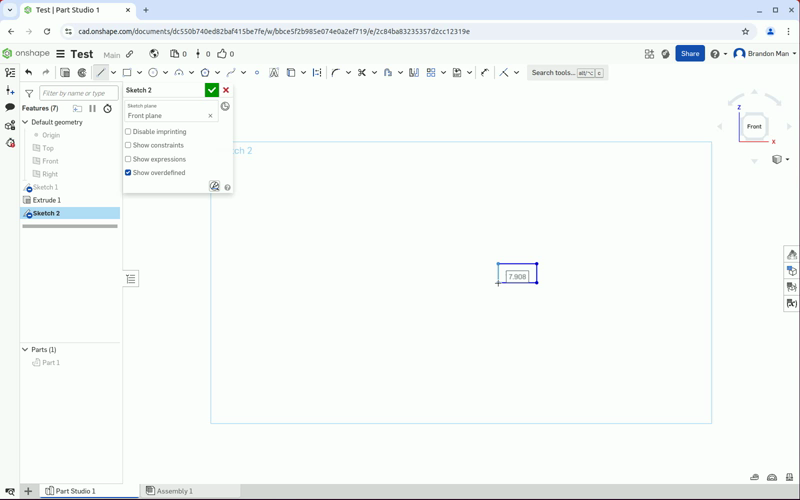
click(498, 282)
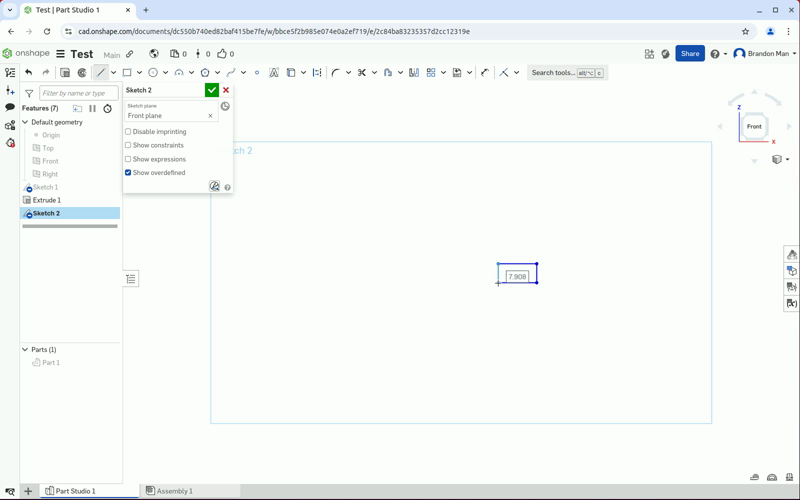
key(esc)
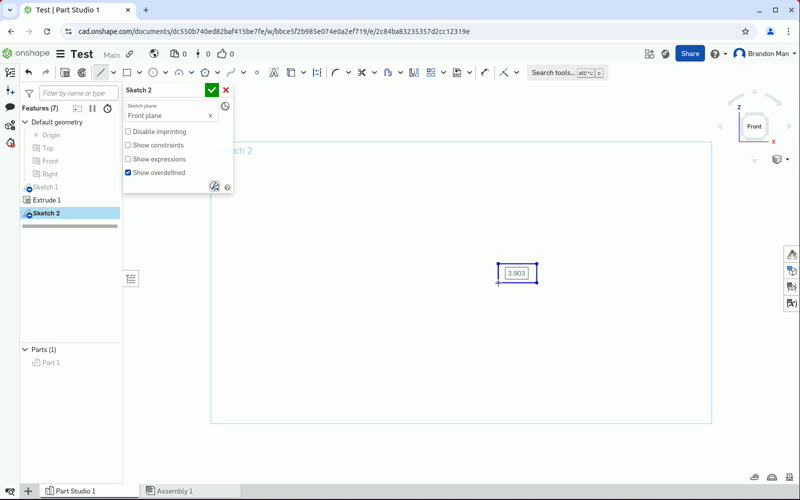
mouse_move(512, 275)
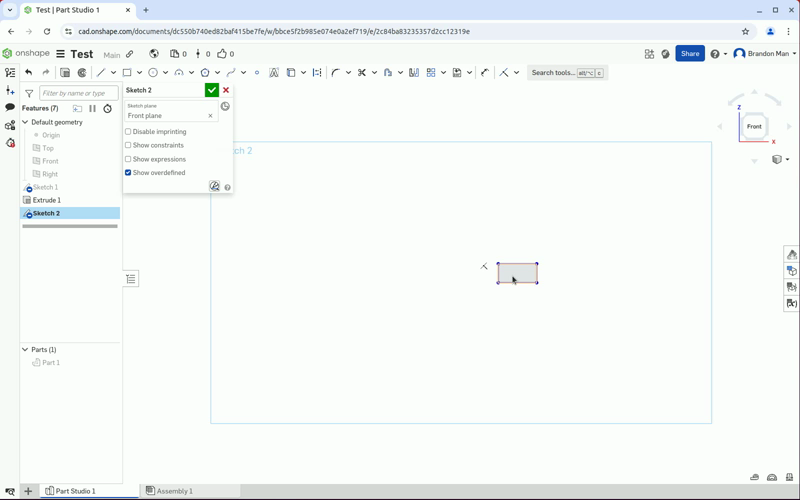
scroll(6)
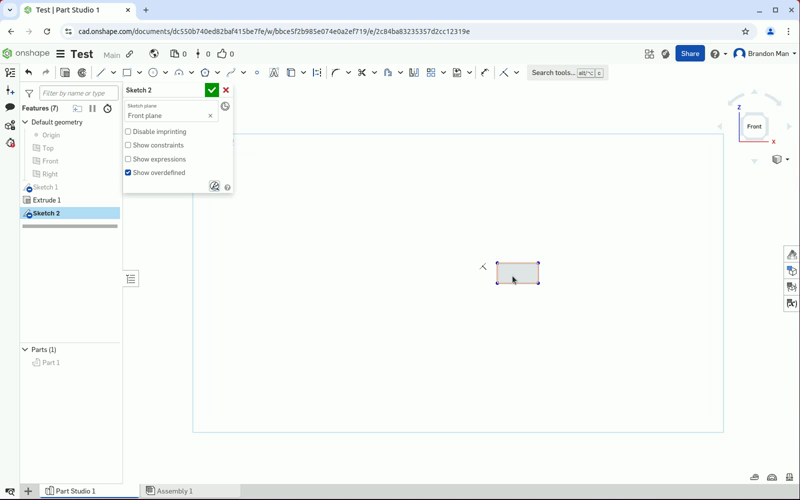
scroll(6)
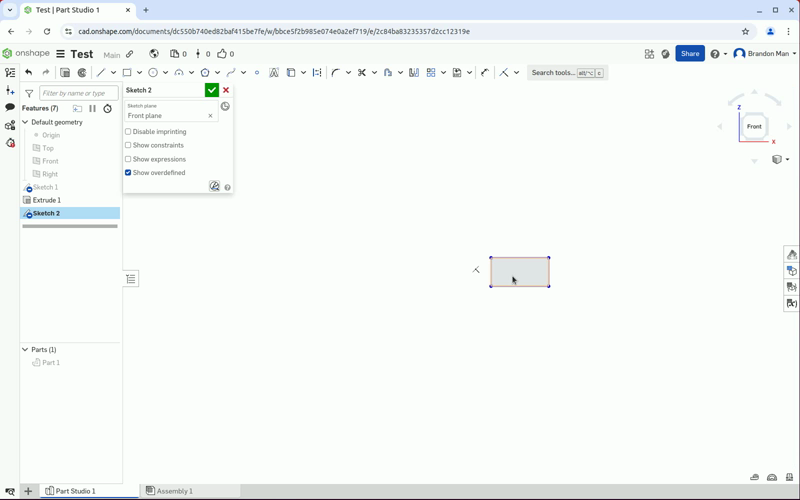
scroll(6)
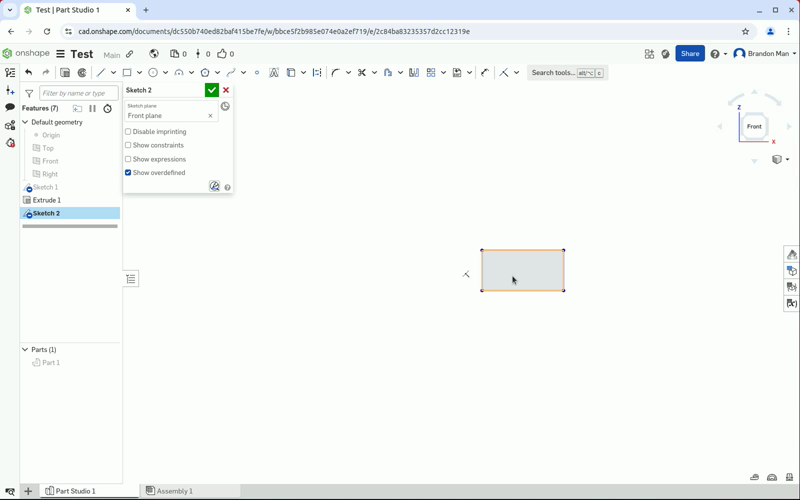
scroll(6)
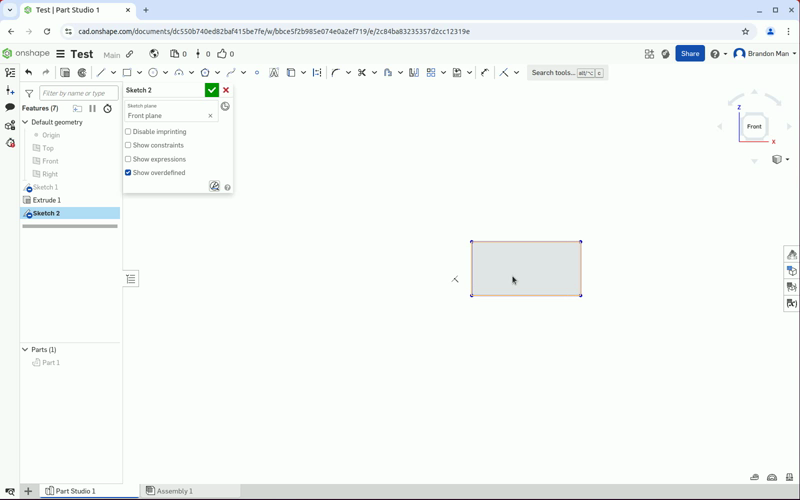
scroll(6)
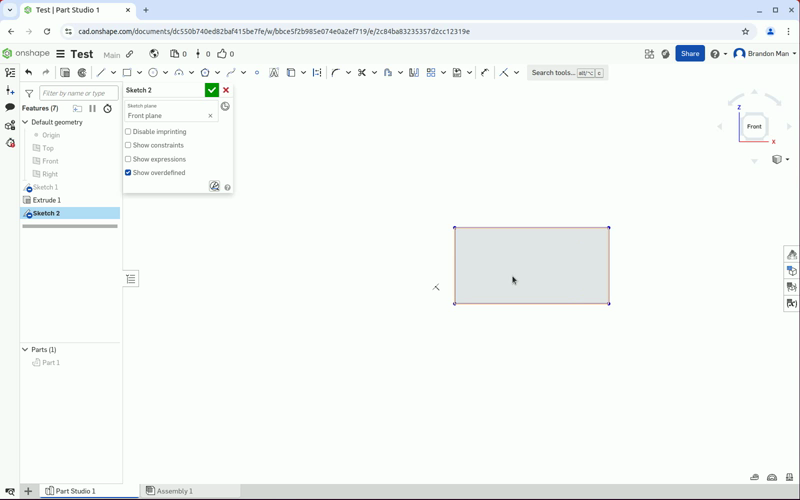
scroll(6)
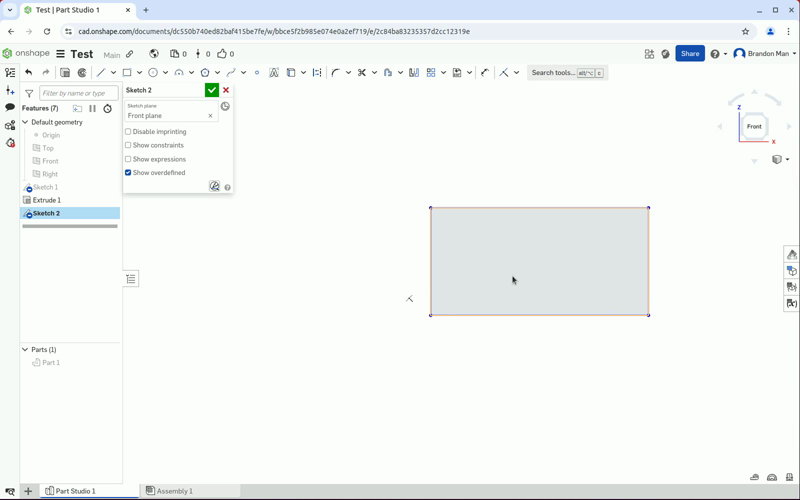
scroll(6)
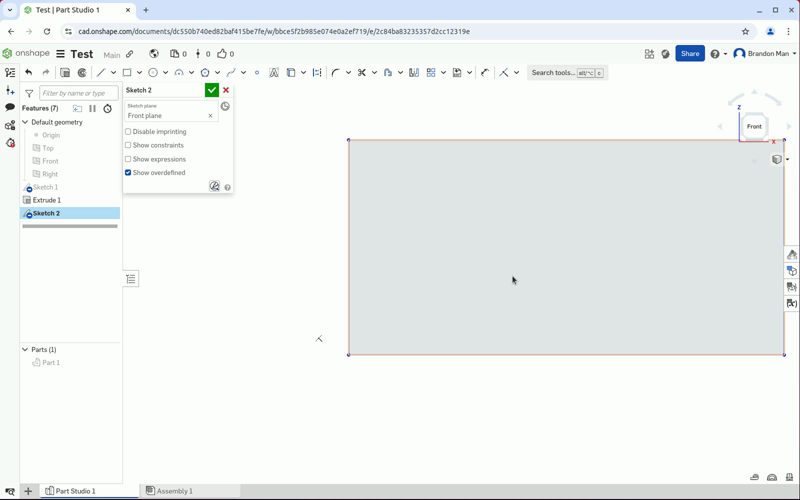
click(512, 275)
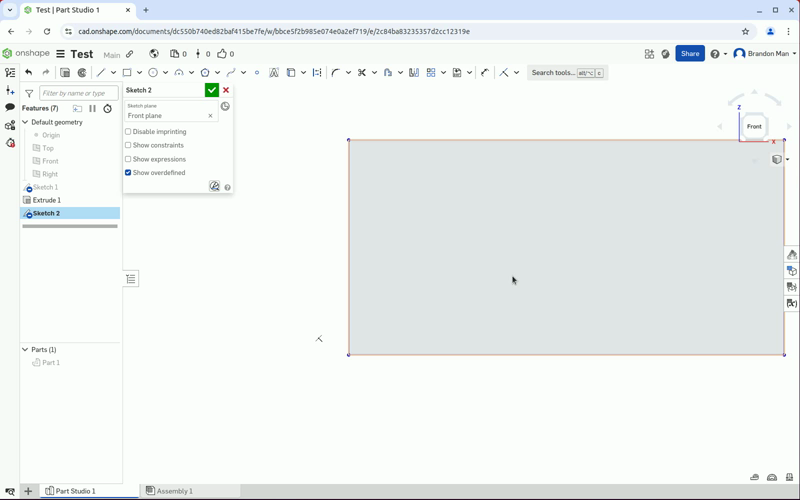
scroll(-6)
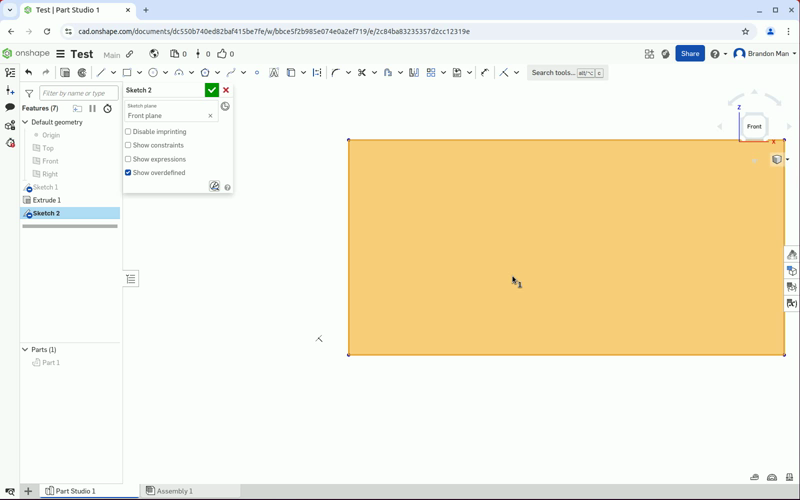
scroll(-6)
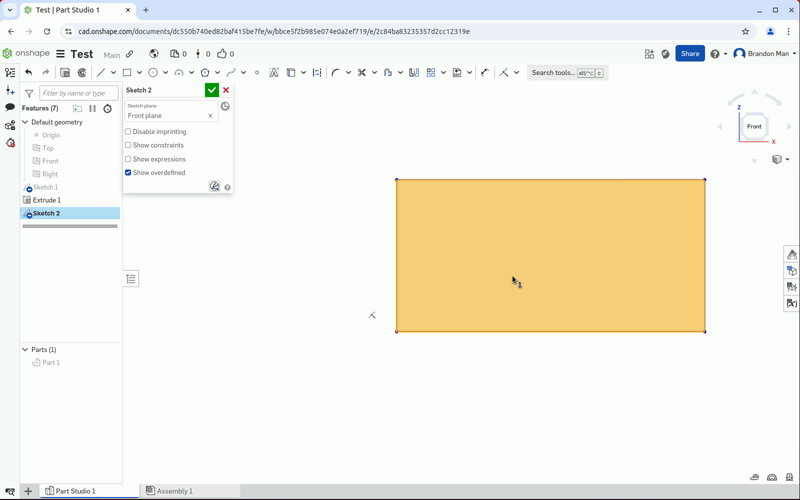
scroll(-6)
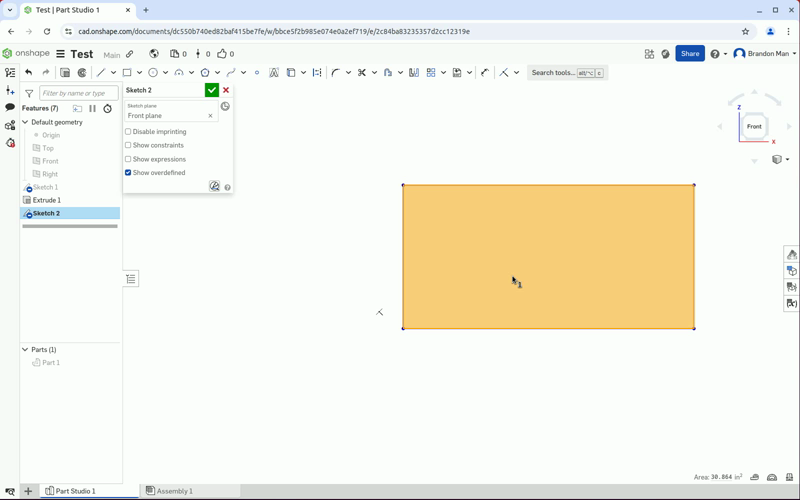
scroll(-6)
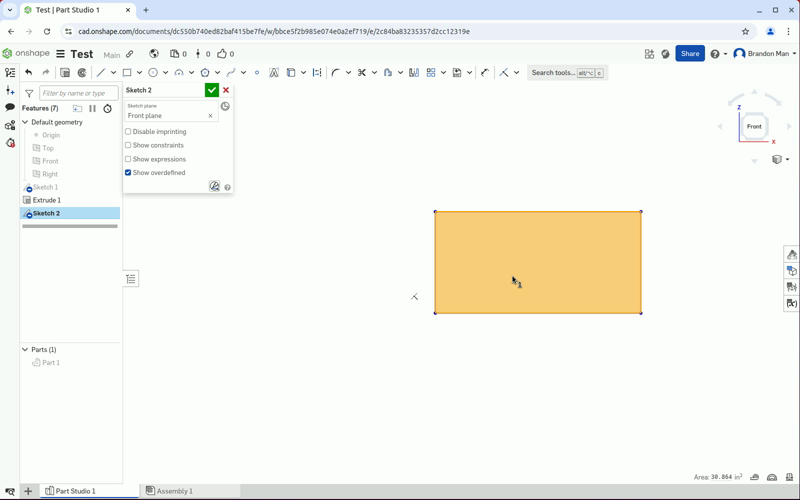
scroll(-6)
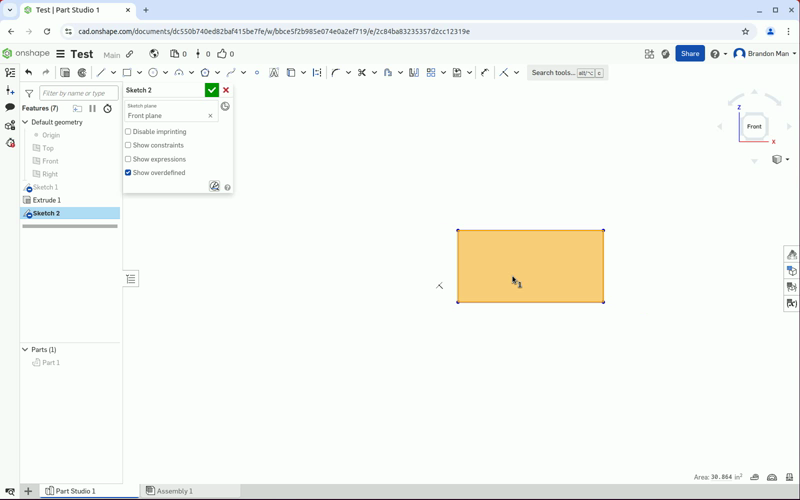
scroll(-6)
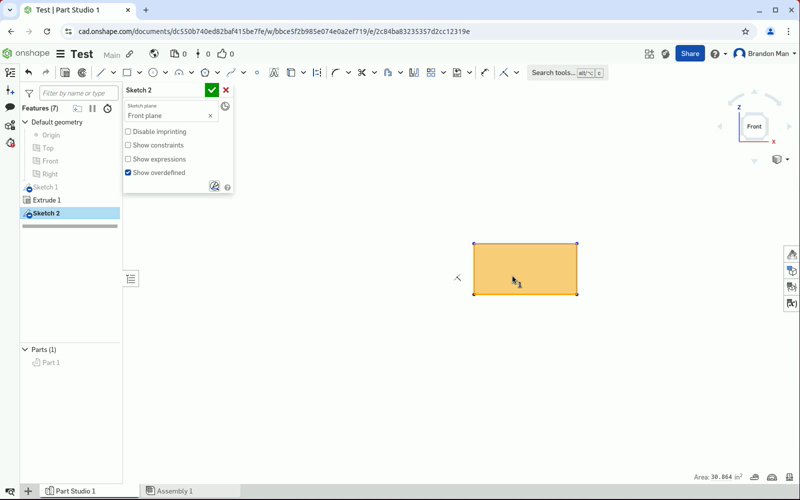
scroll(-6)
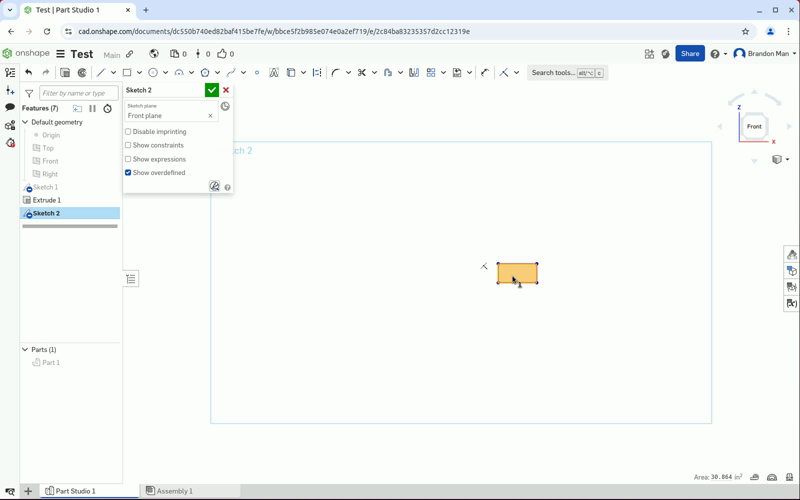
mouse_move(73, 352)
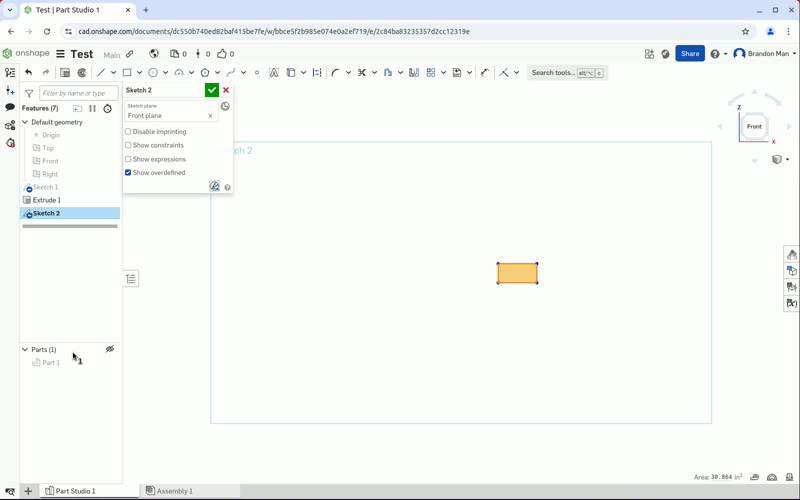
key(shift+y)
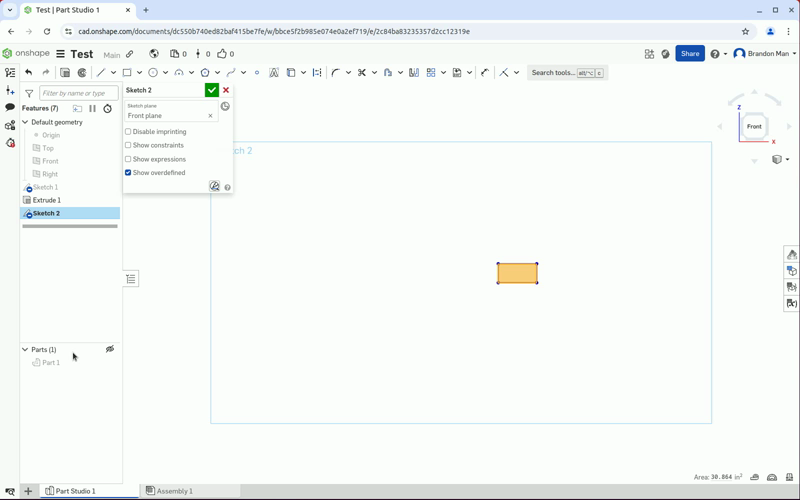
key(shift+e)
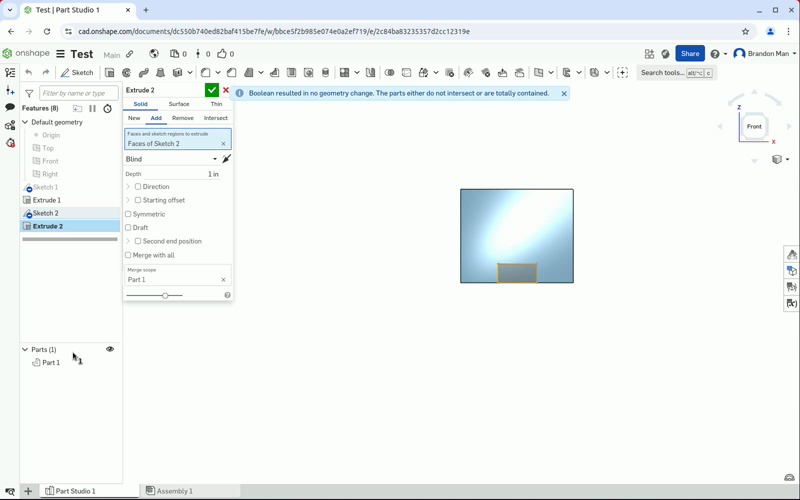
mouse_move(143, 106)
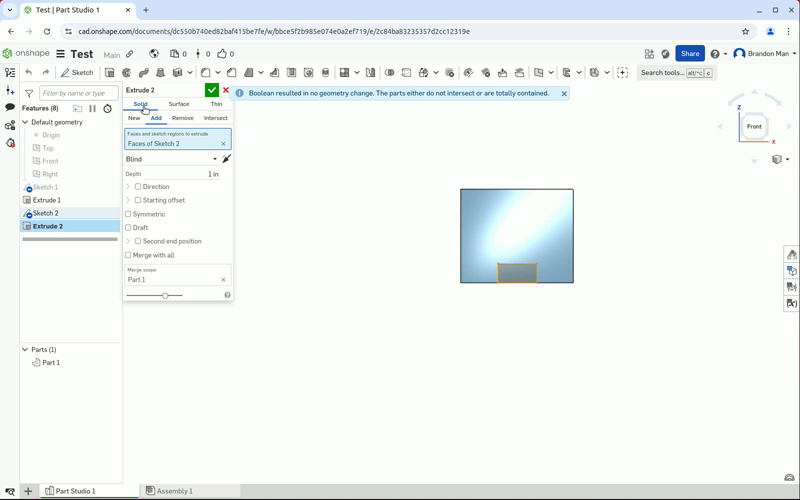
click(143, 106)
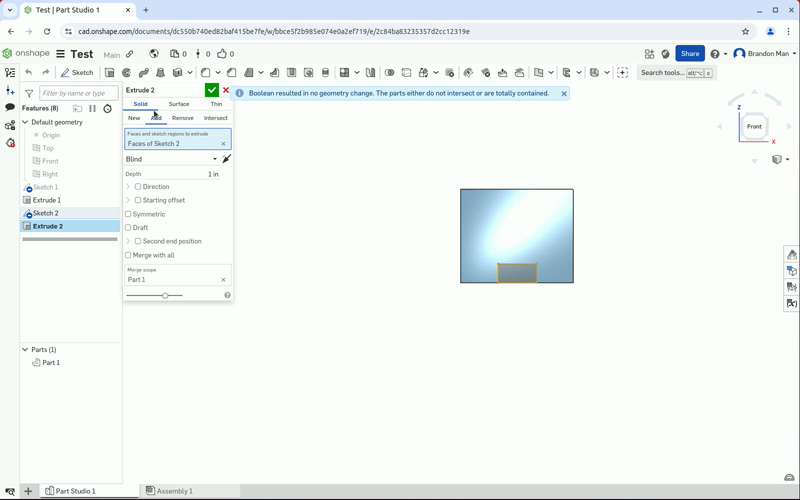
mouse_move(186, 120)
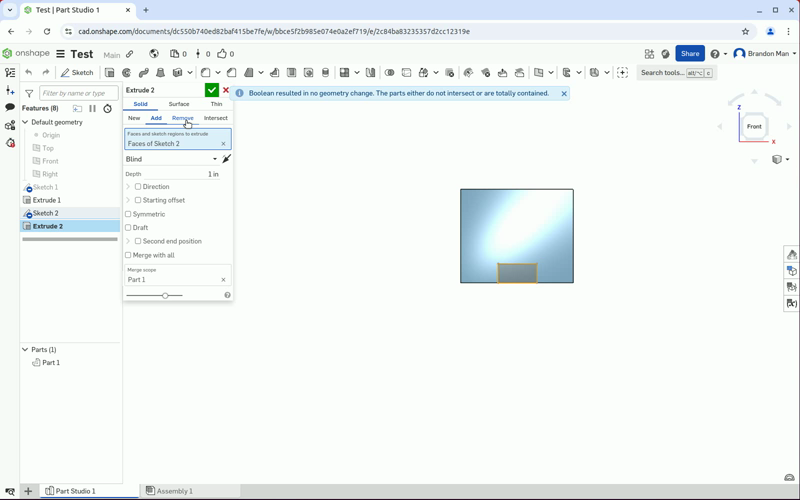
click(186, 120)
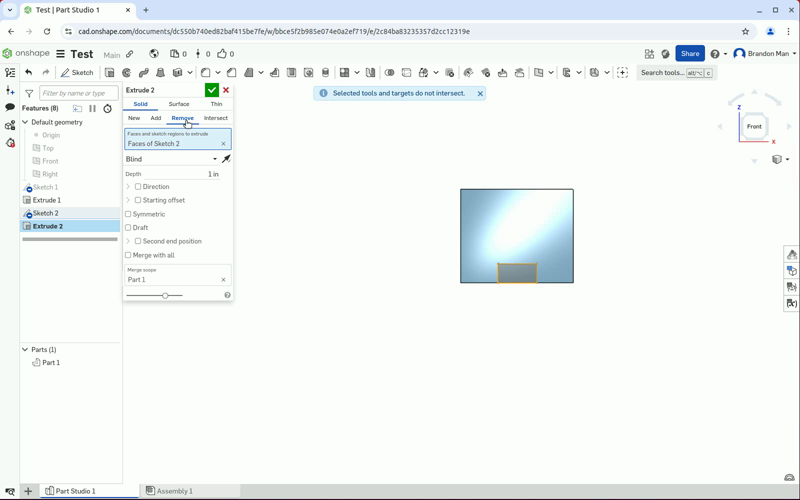
key(tab, 4)
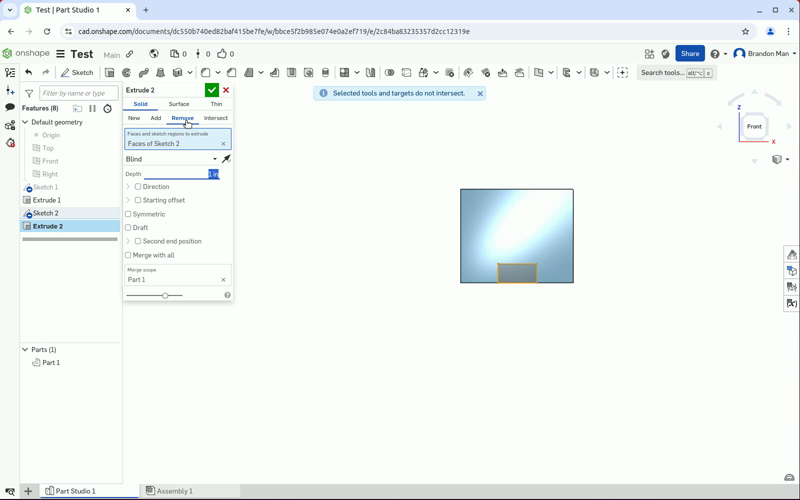
text(-15.405)
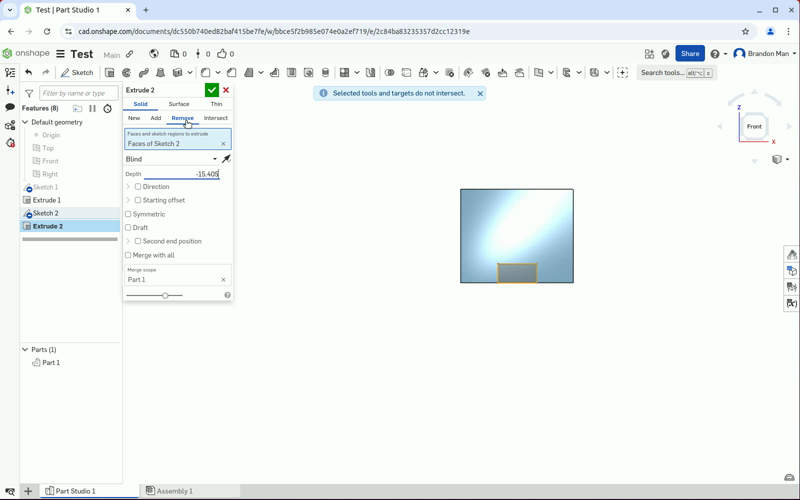
key(tab, 6)
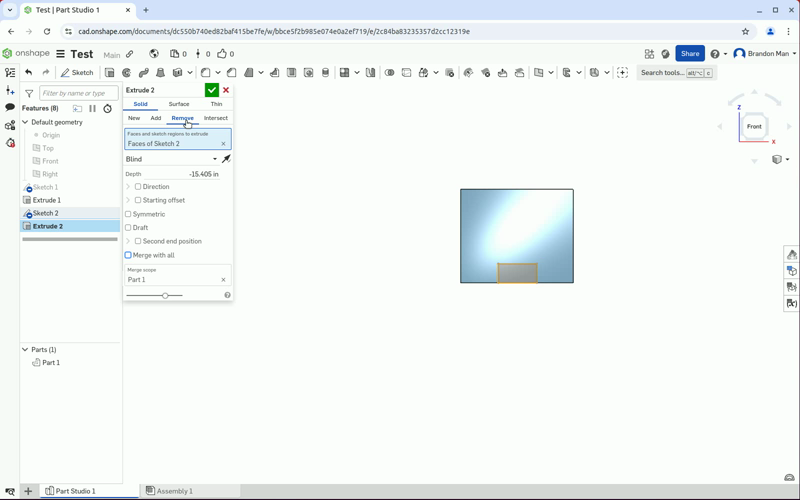
key(space)
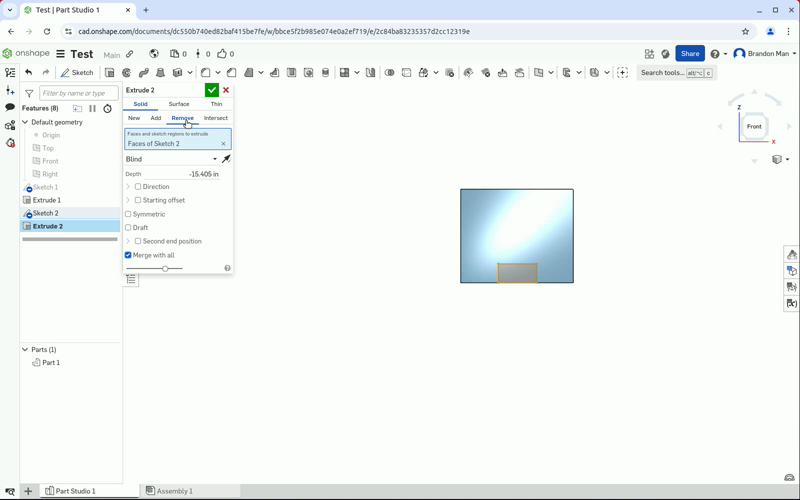
key(enter)
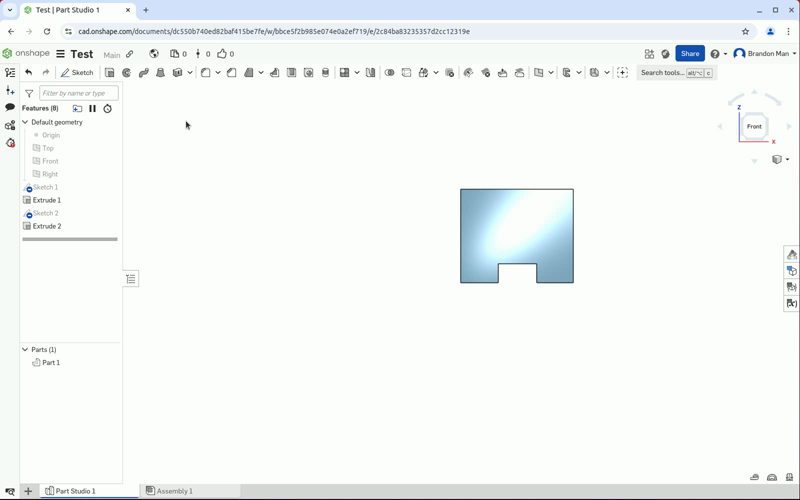
key(shift+h)
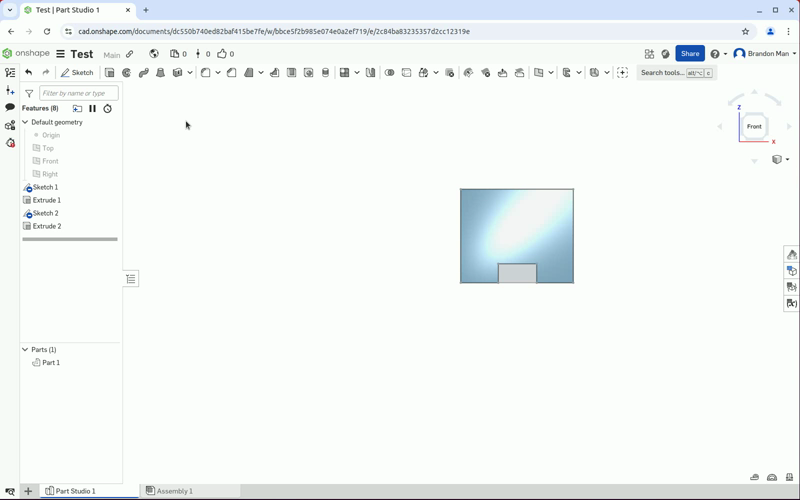
key(shift+h)
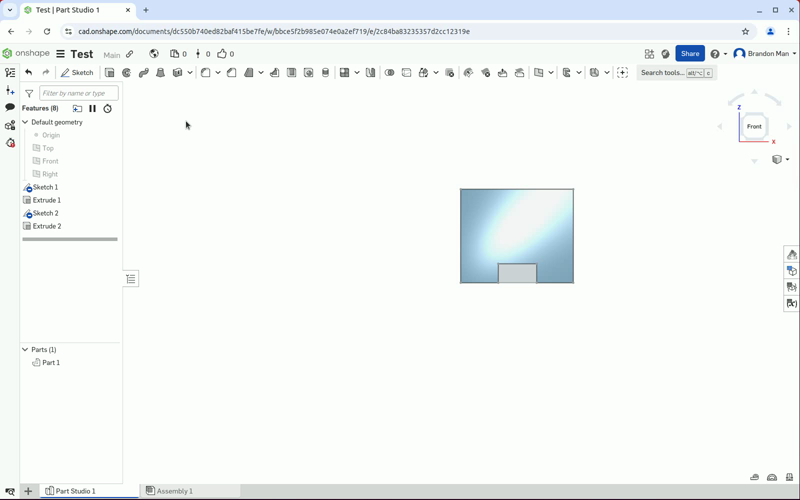
key(shift+7)
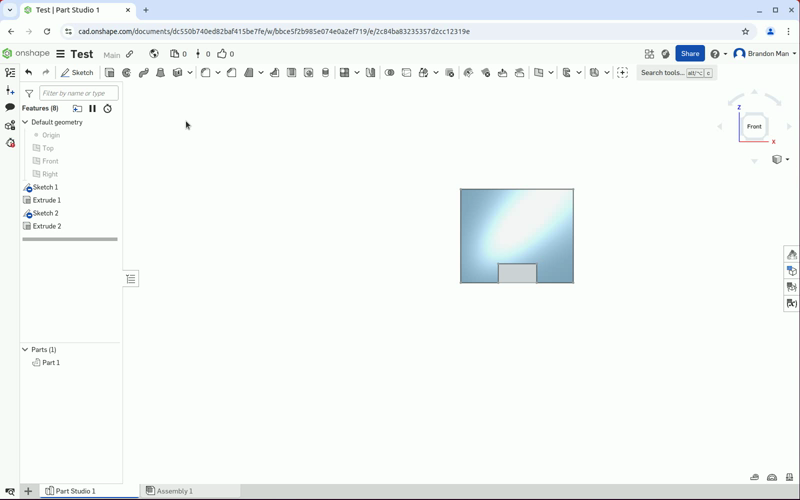
key(left, 2)
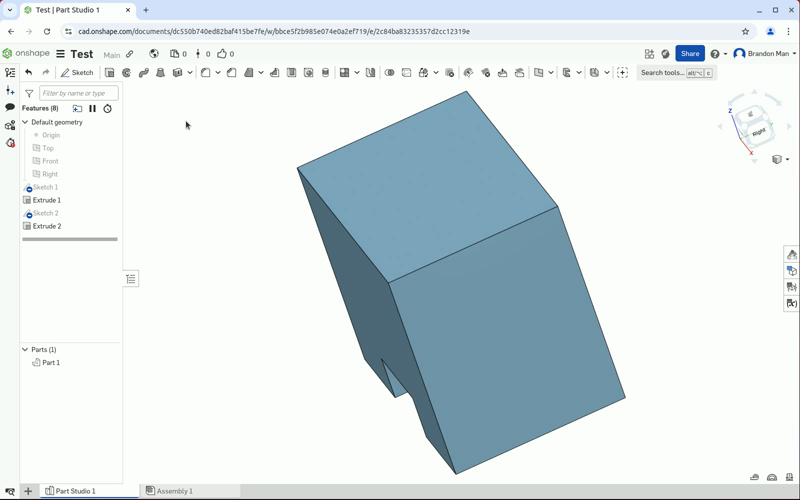
key(down, 2)
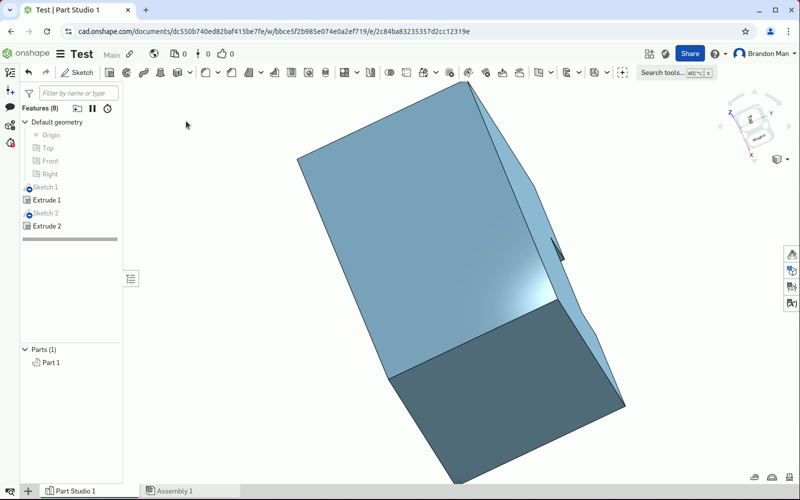
key(up, 2)
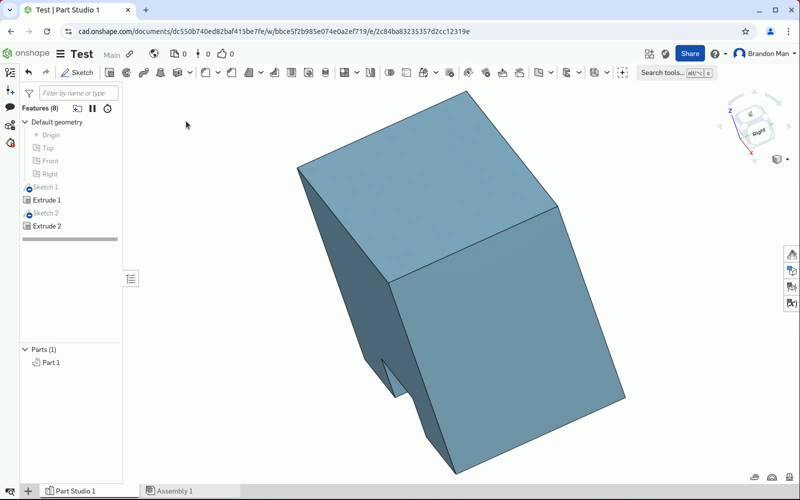
key(right, 2)
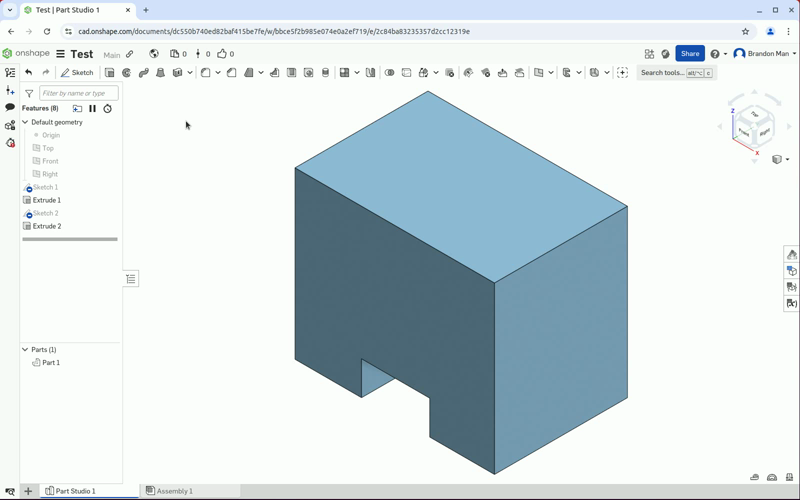
mouse_move(73, 189)
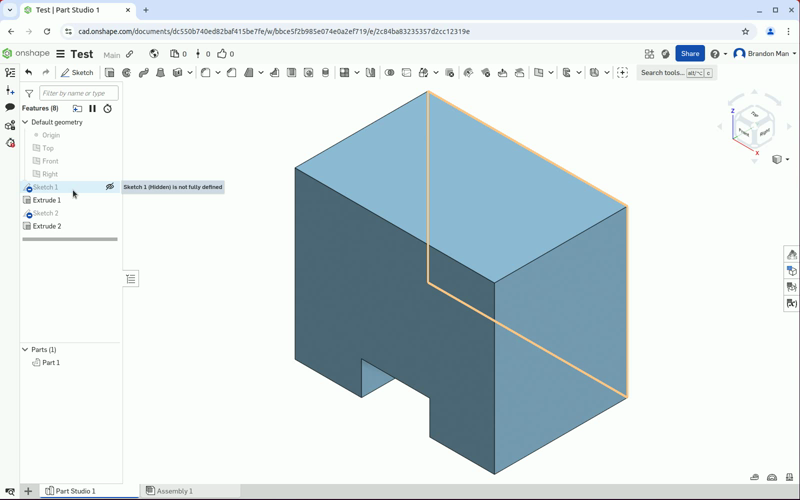
click(73, 189)